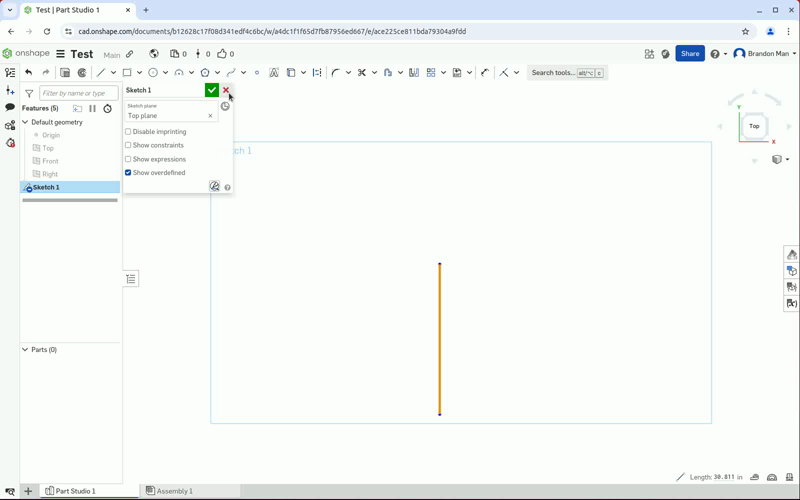
key(shift+h)
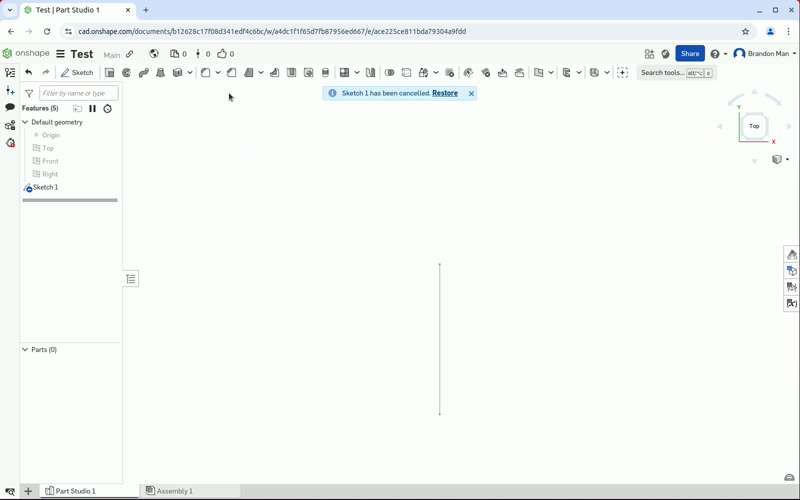
key(shift+s)
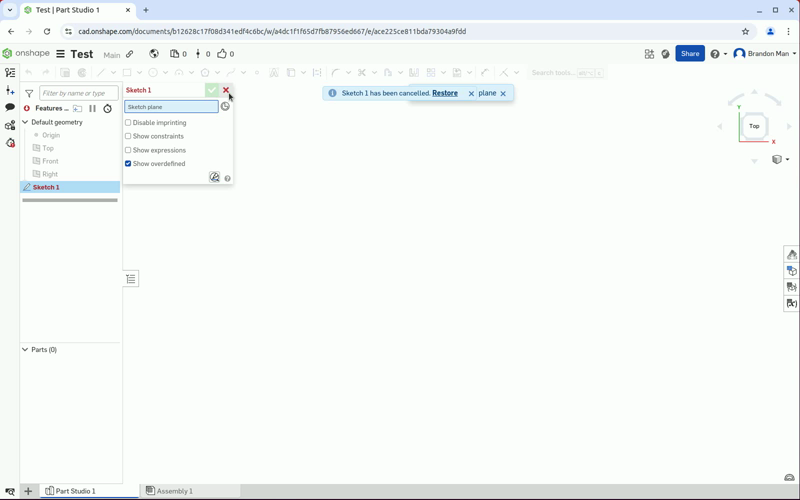
mouse_move(73, 150)
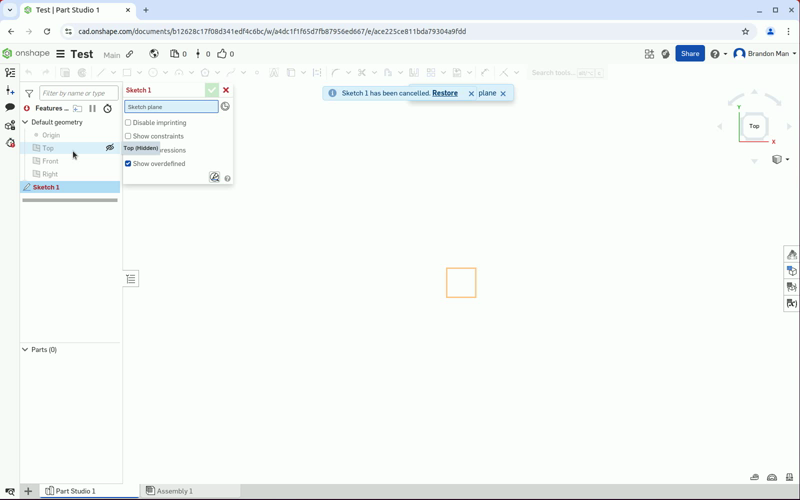
click(73, 150)
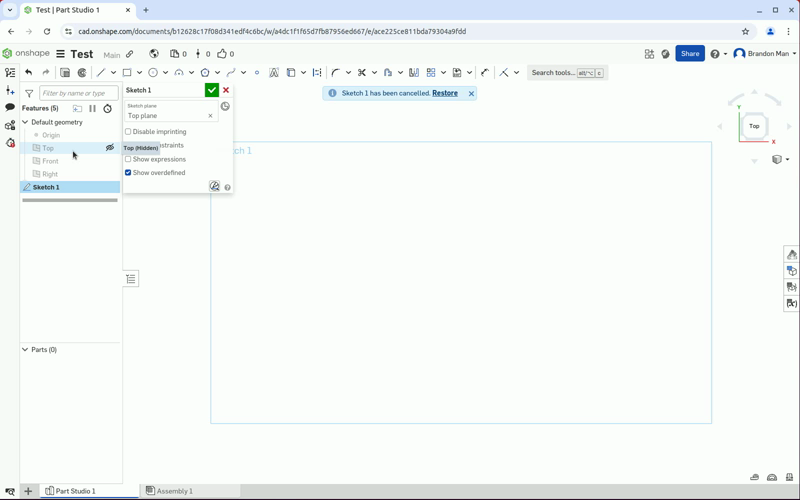
mouse_move(73, 352)
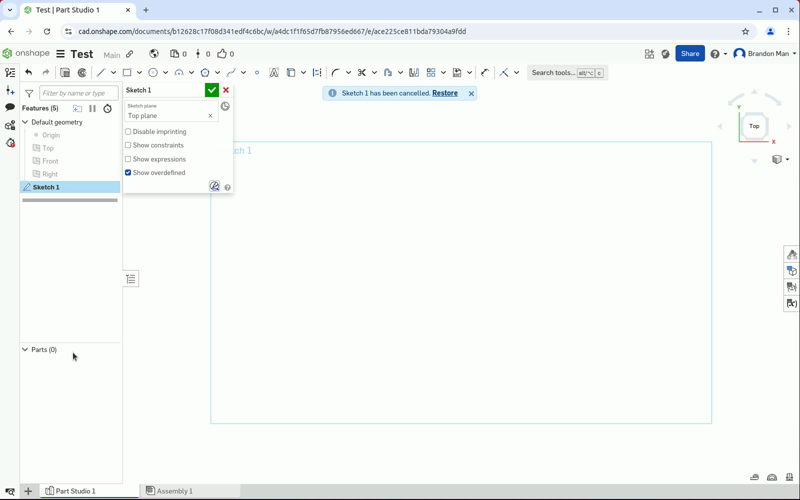
key(y)
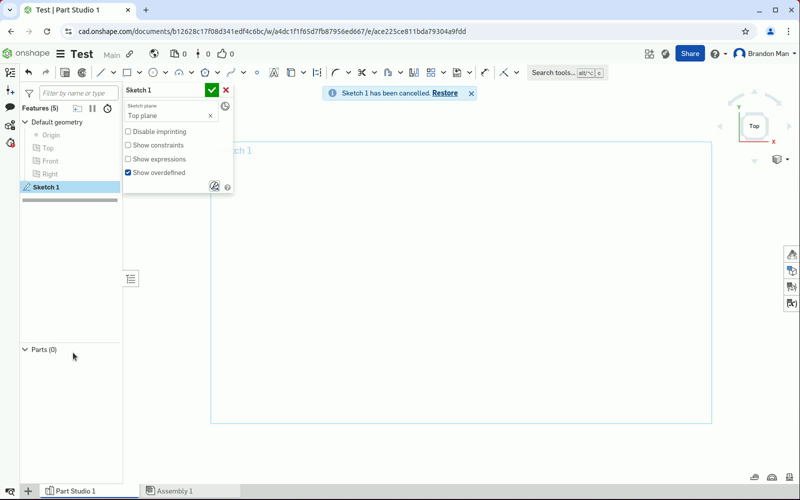
key(l)
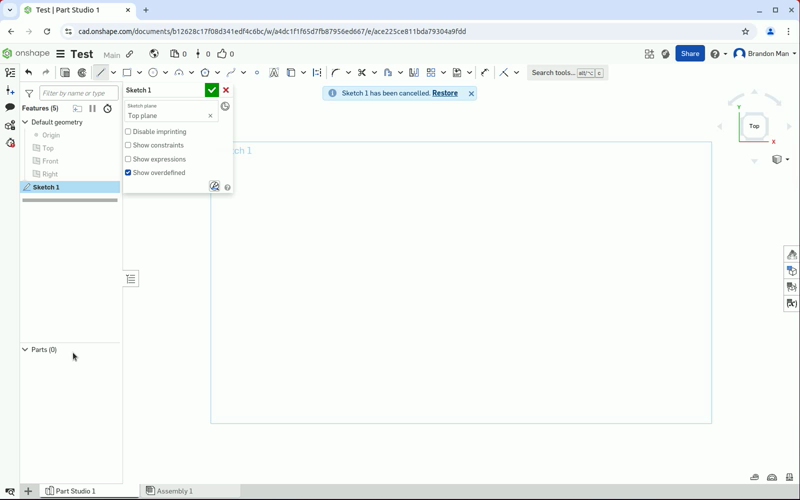
key_down(shift)
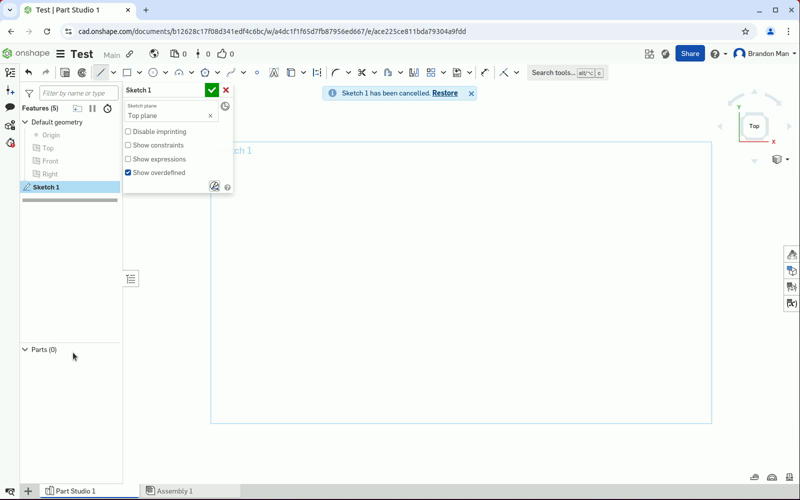
mouse_move(460, 282)
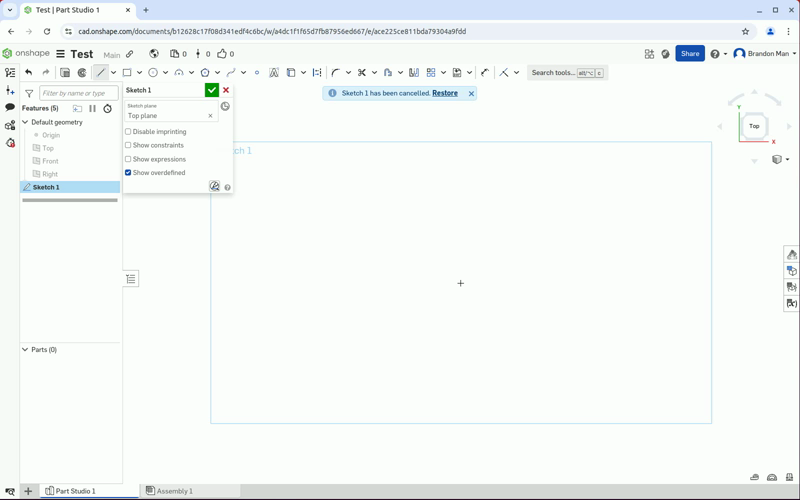
click(460, 282)
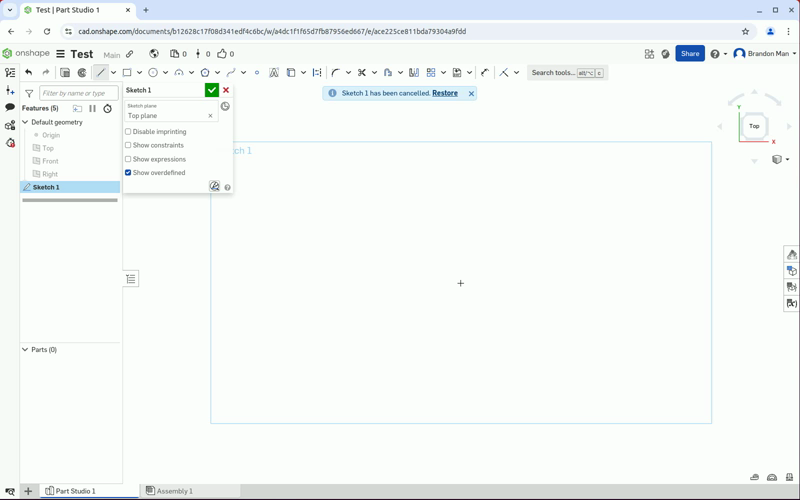
key_up(shift)
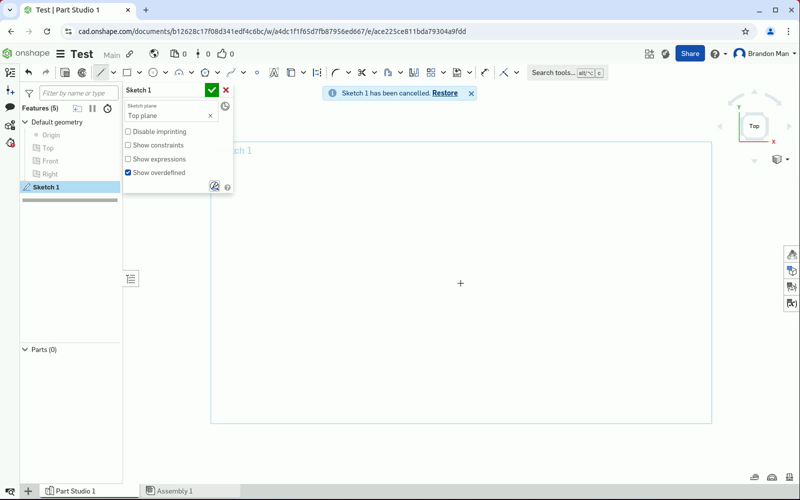
key_down(shift)
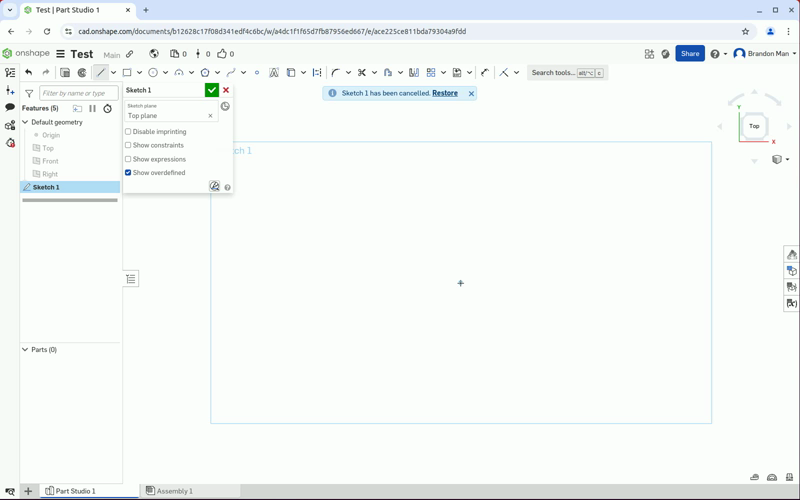
mouse_move(490, 282)
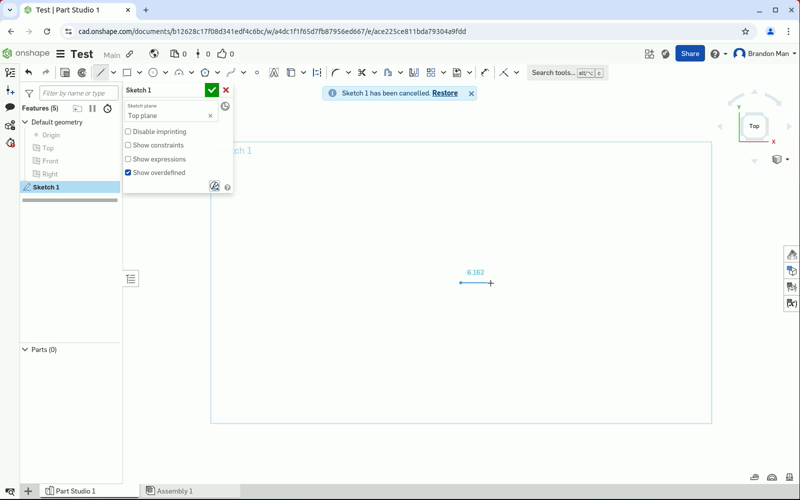
mouse_move(506, 282)
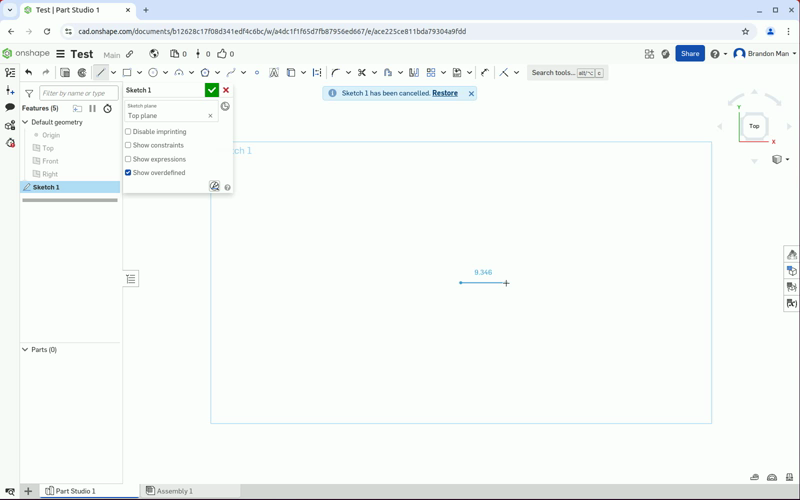
click(506, 282)
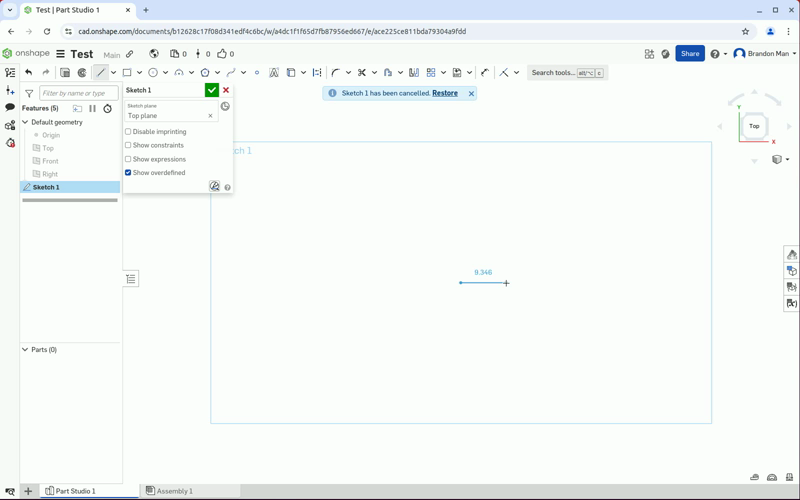
key_up(shift)
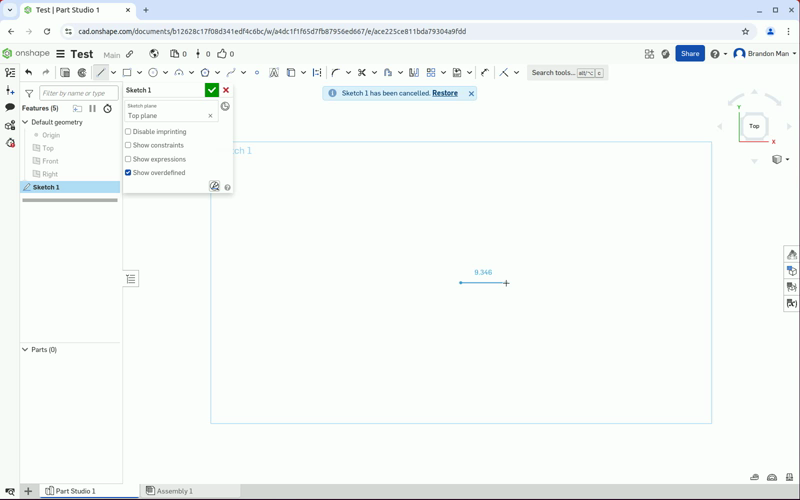
key(esc)
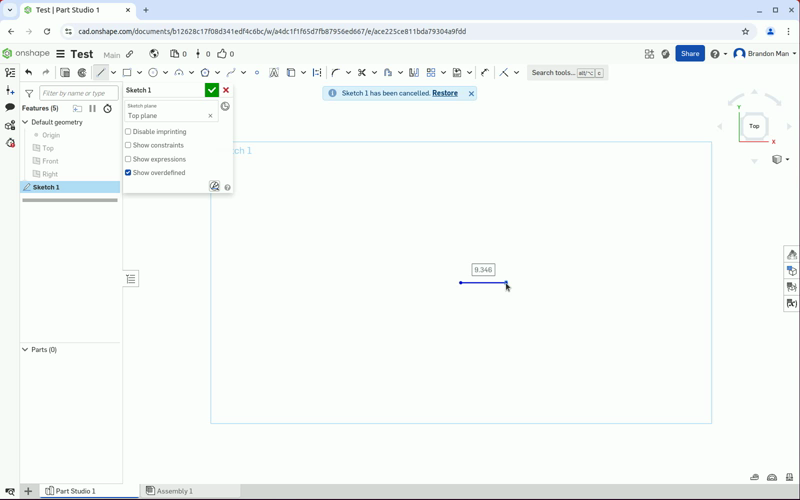
key(a)
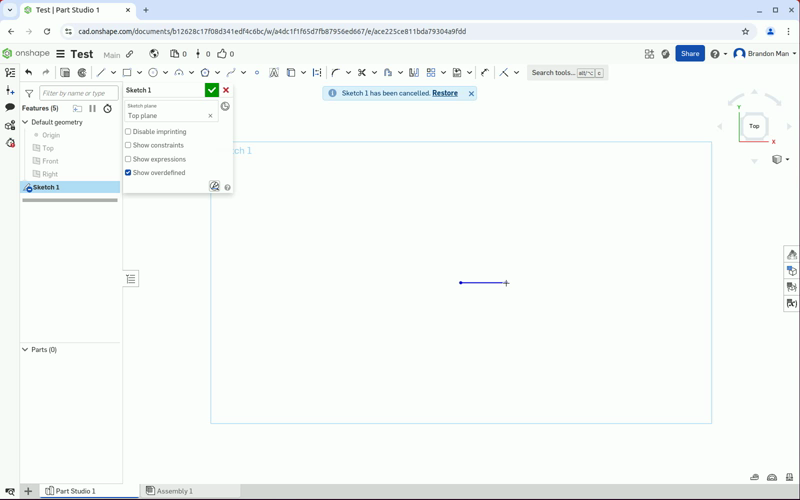
mouse_move(506, 282)
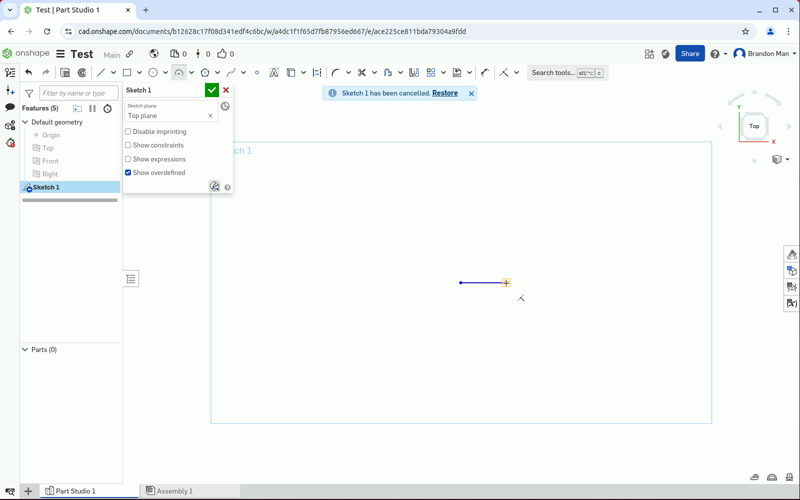
click(506, 282)
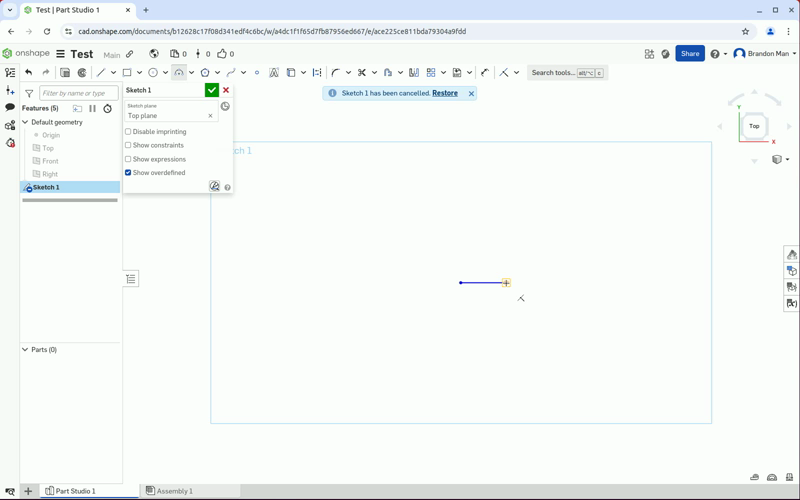
mouse_move(460, 282)
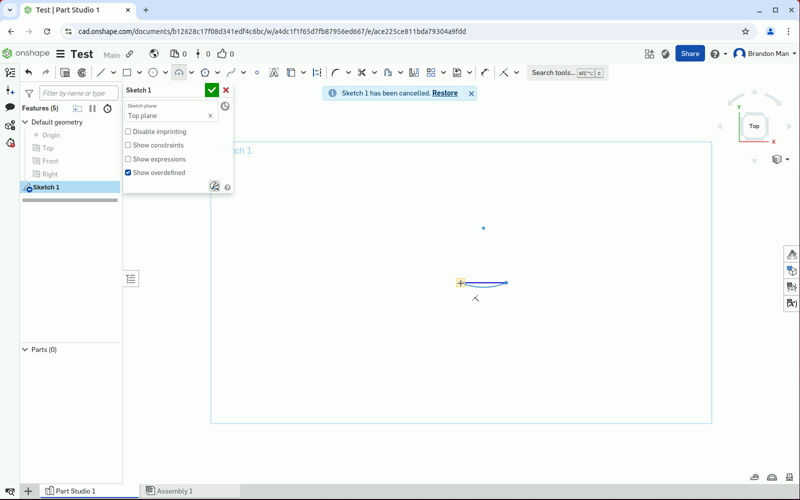
click(460, 282)
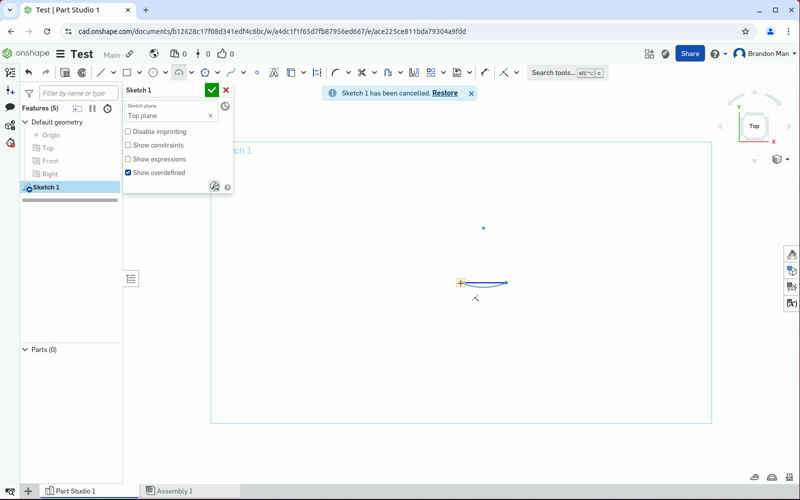
key_down(shift)
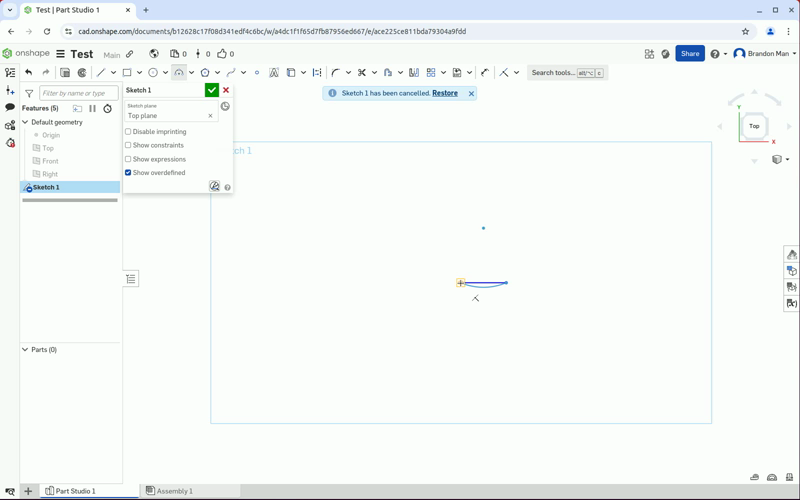
mouse_move(483, 260)
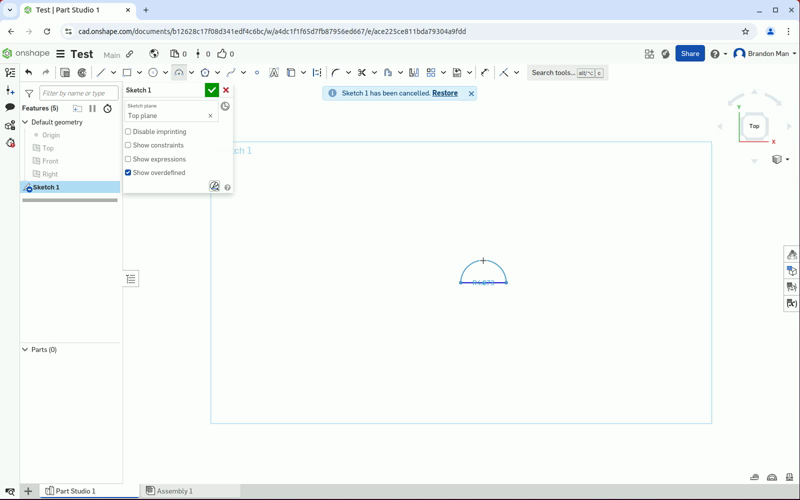
click(483, 260)
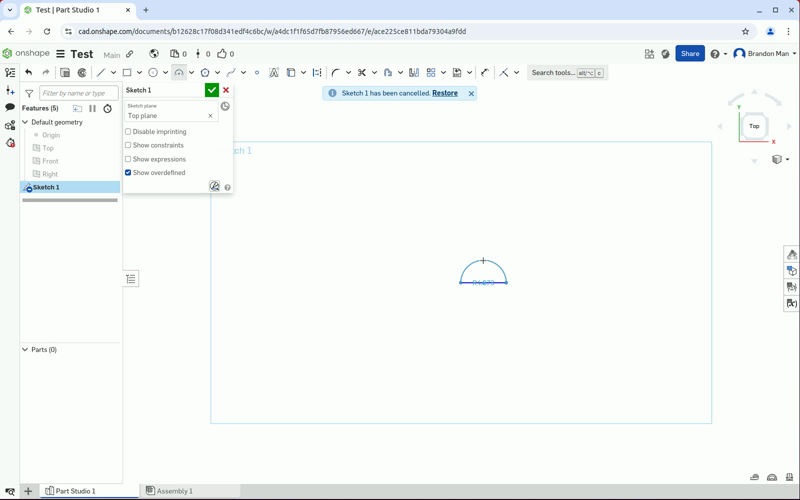
key_up(shift)
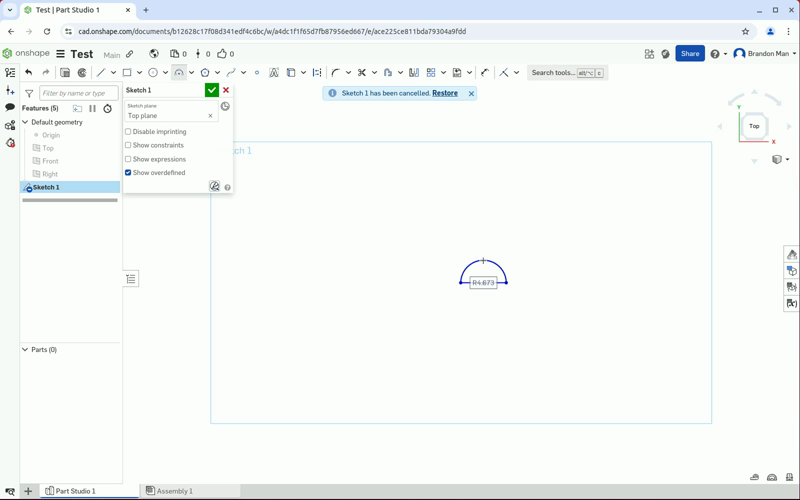
key(esc)
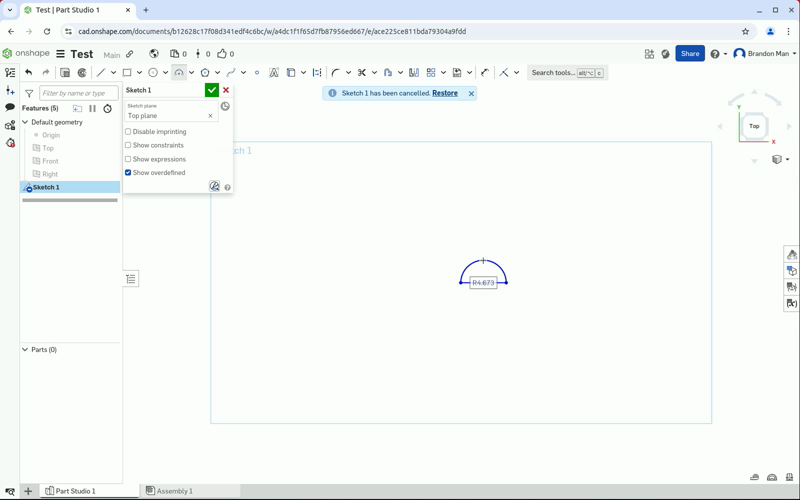
mouse_move(464, 276)
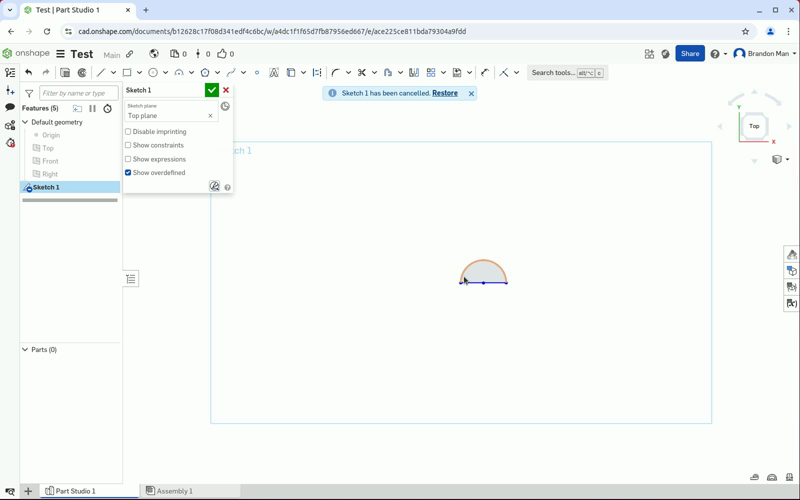
scroll(6)
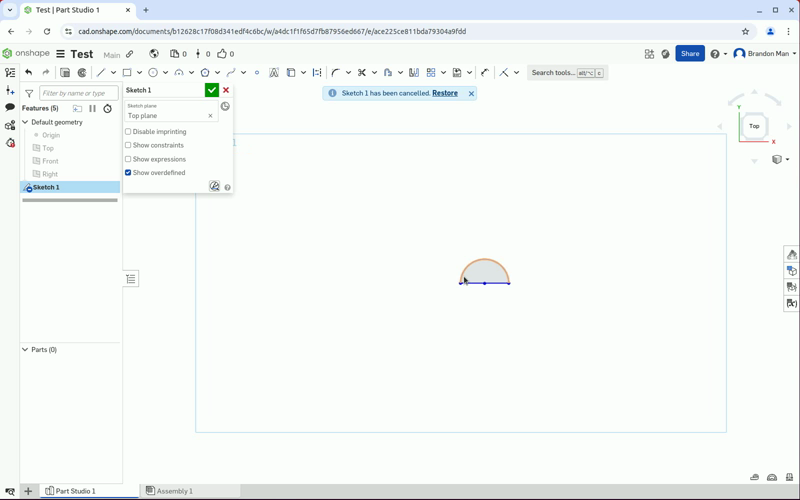
scroll(6)
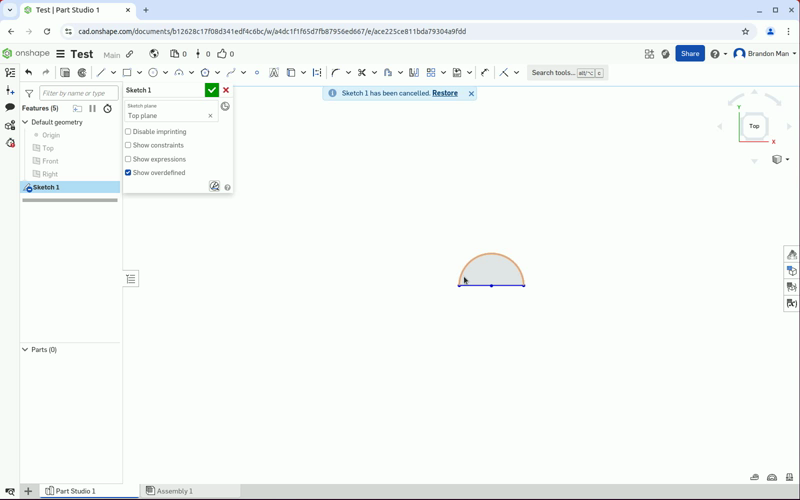
scroll(6)
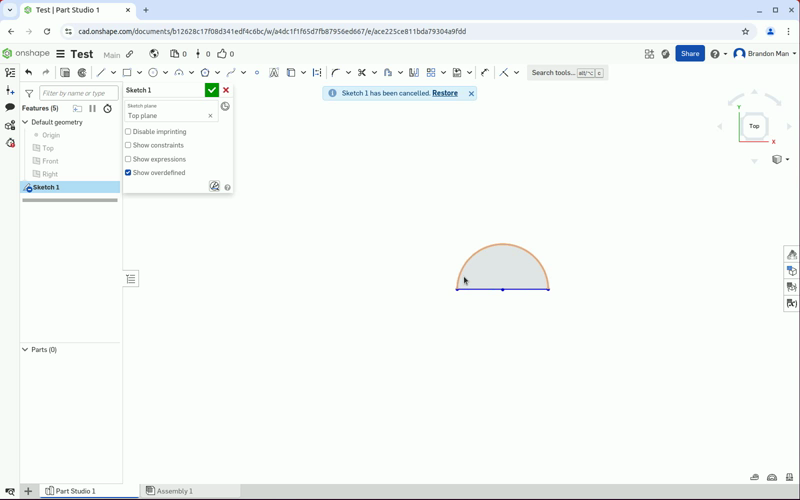
scroll(6)
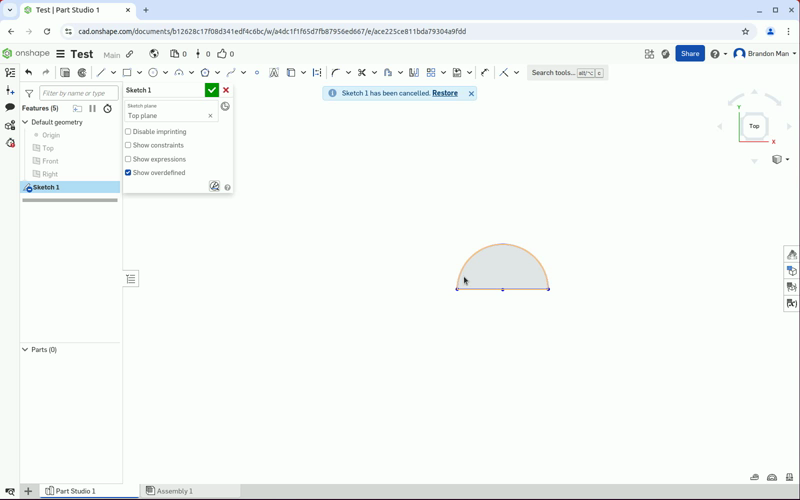
scroll(6)
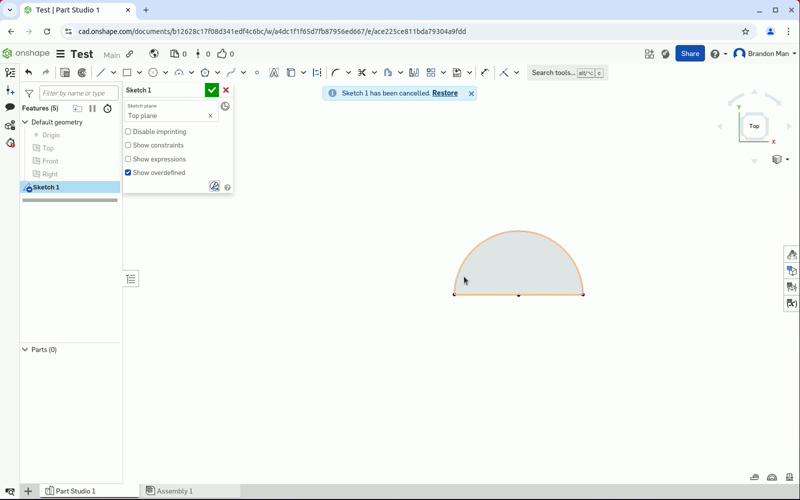
scroll(6)
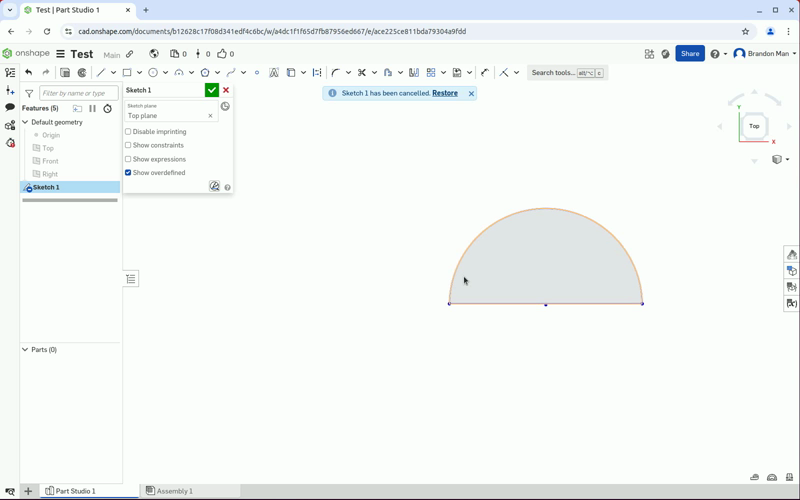
scroll(6)
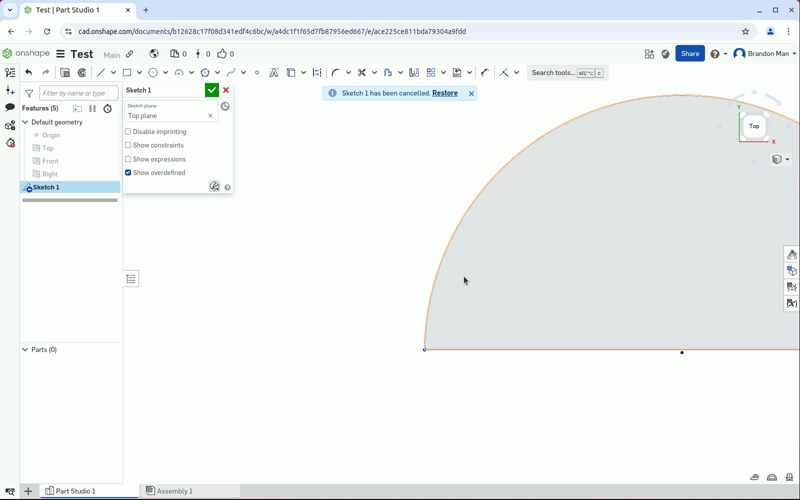
click(464, 276)
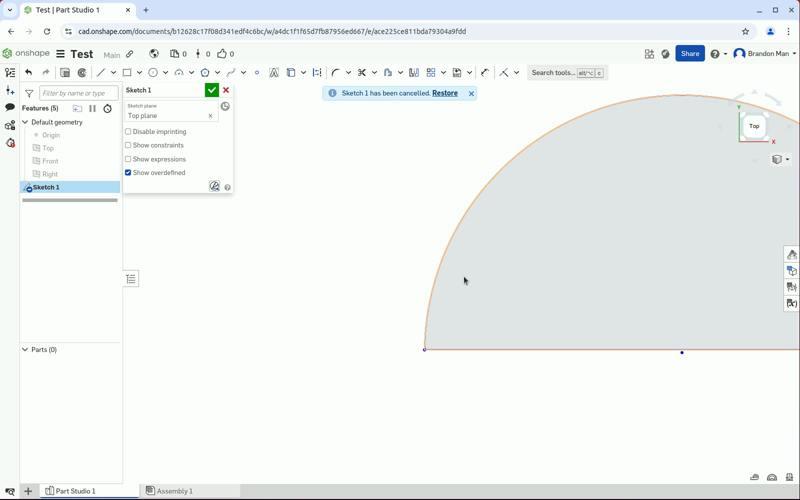
scroll(-6)
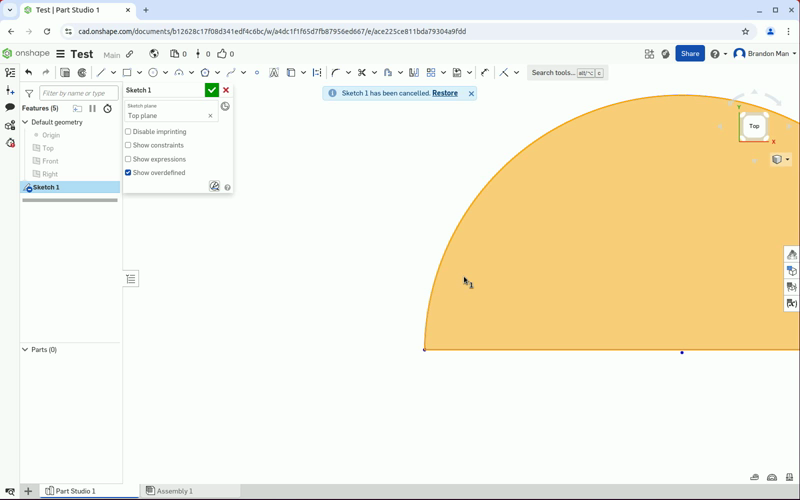
scroll(-6)
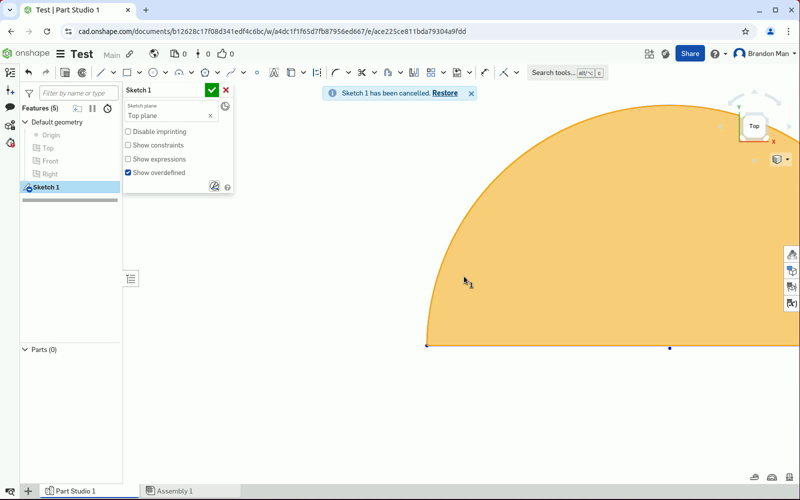
scroll(-6)
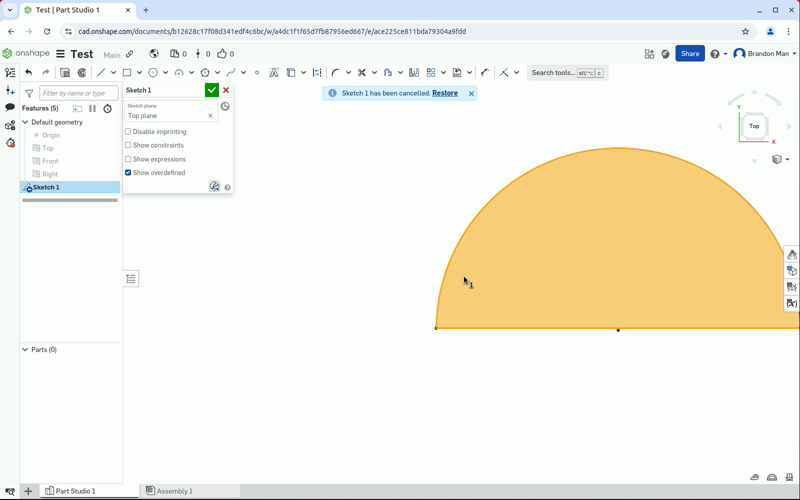
scroll(-6)
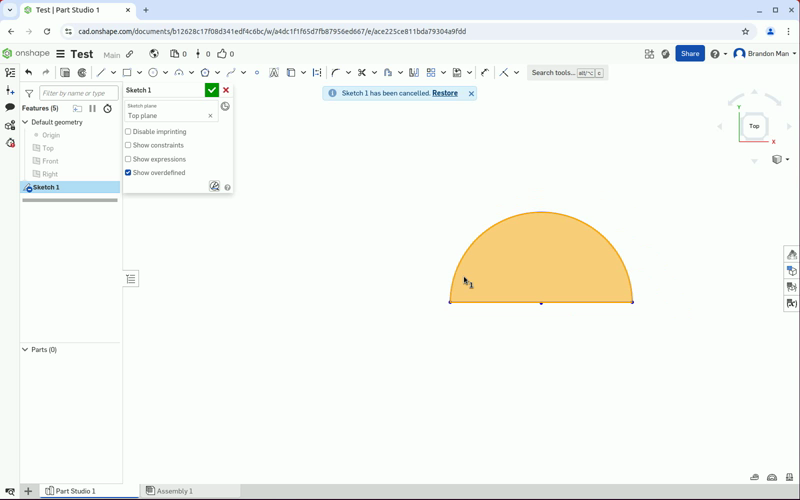
scroll(-6)
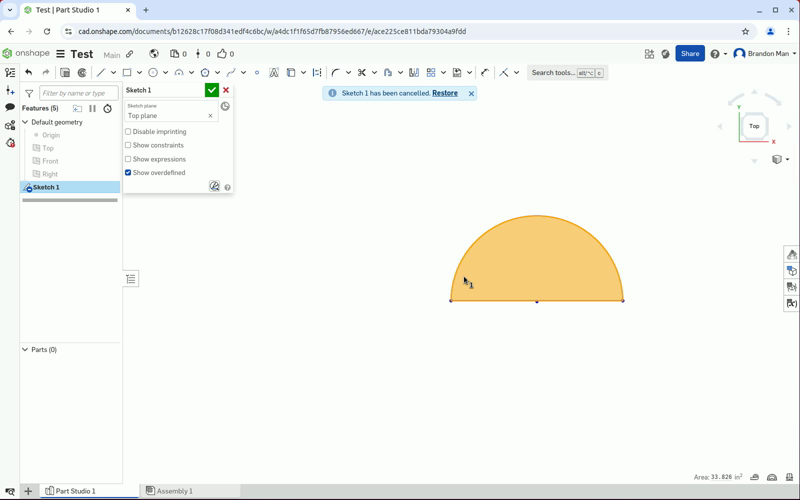
scroll(-6)
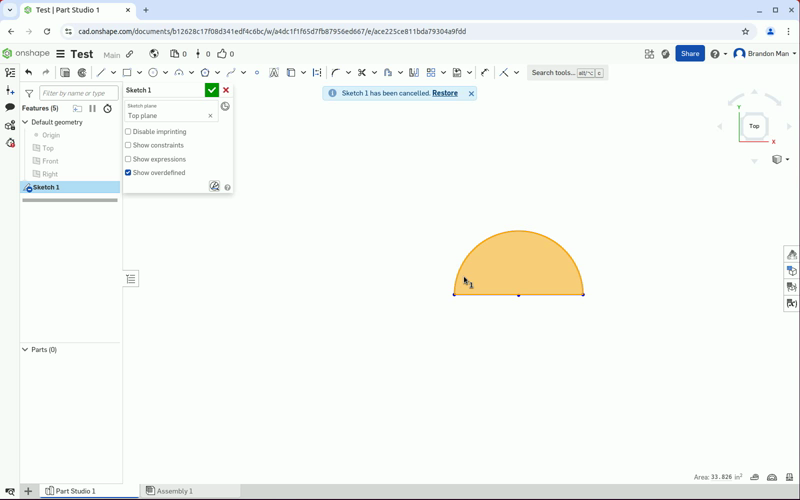
scroll(-6)
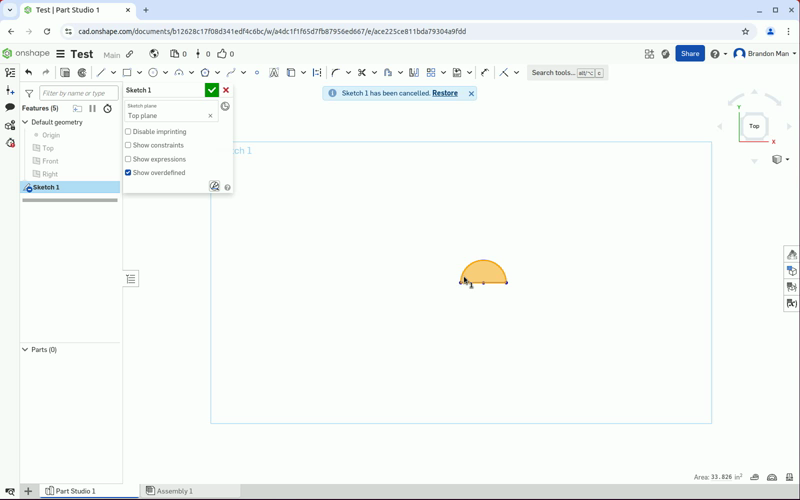
mouse_move(73, 352)
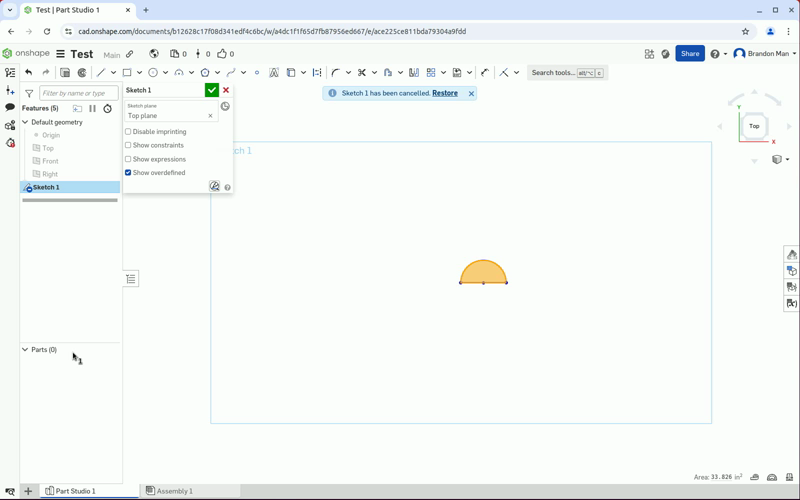
key(shift+y)
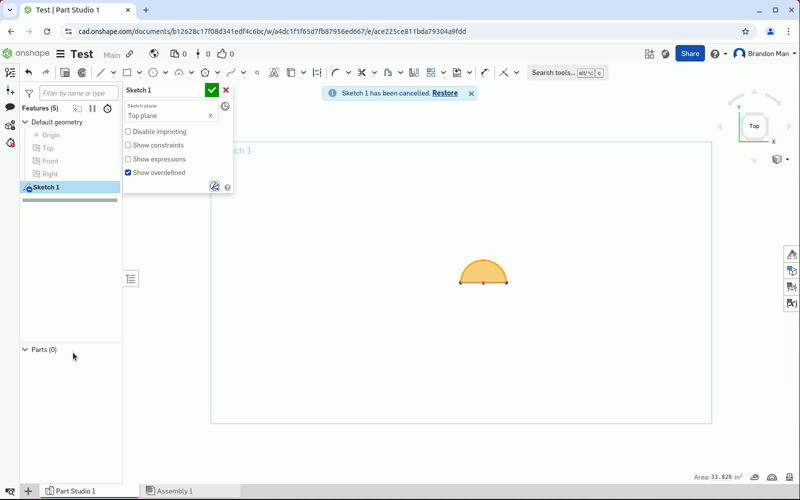
key(shift+e)
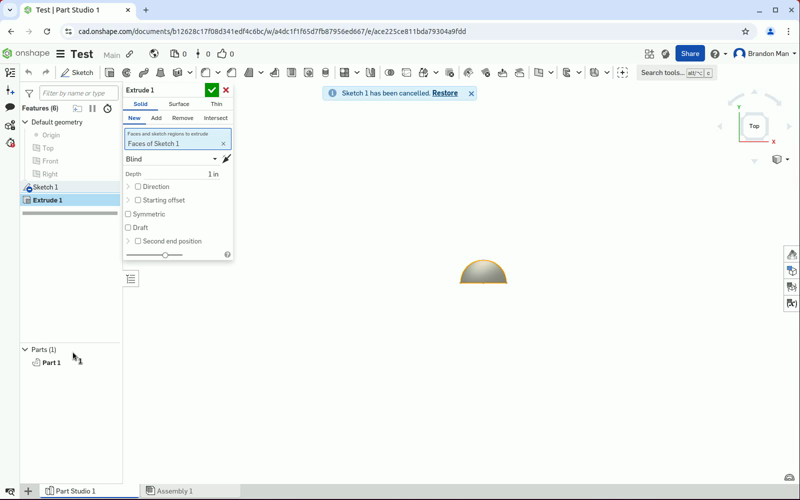
mouse_move(143, 106)
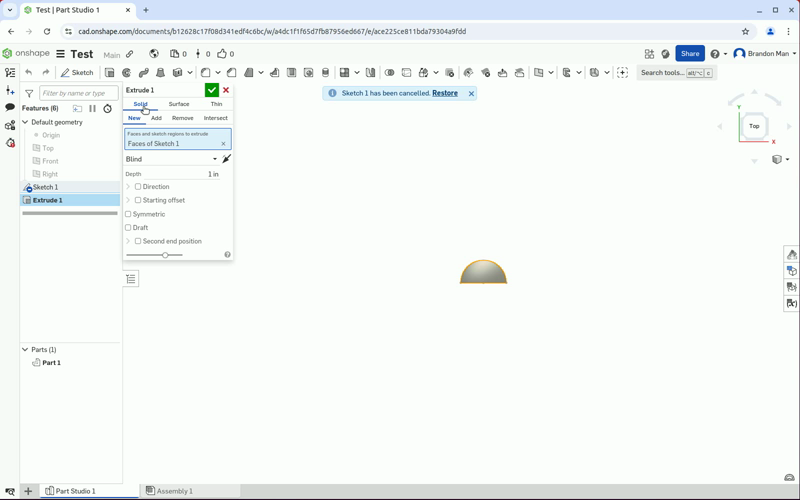
click(143, 106)
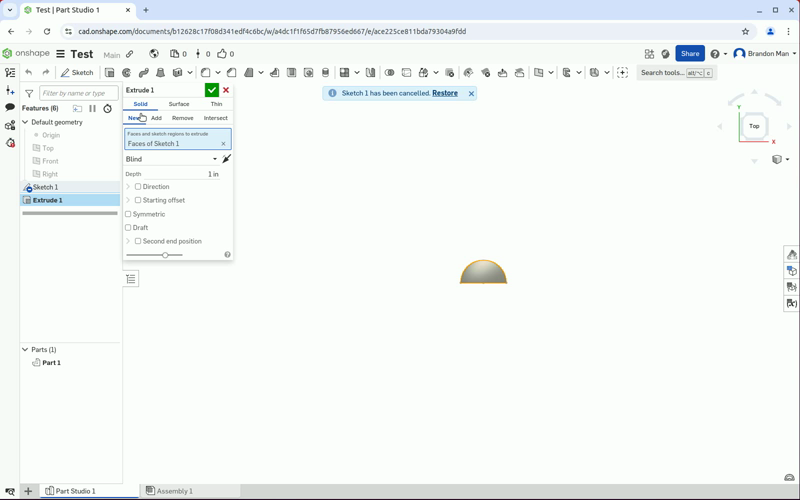
mouse_move(137, 120)
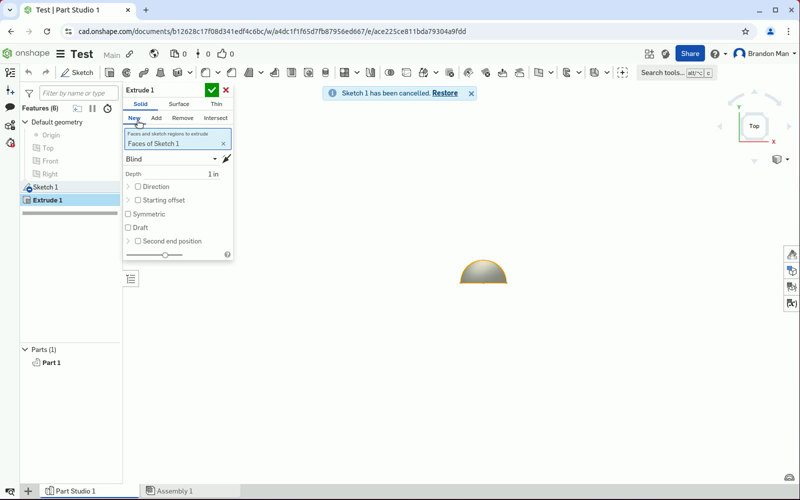
click(137, 120)
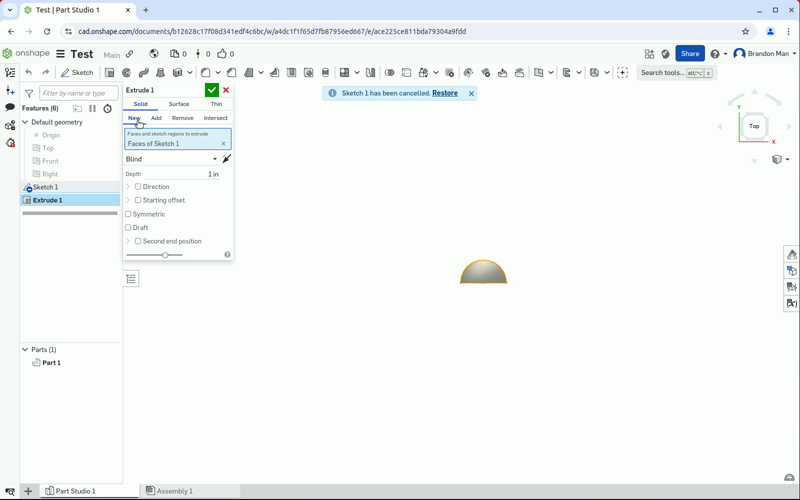
key(tab, 4)
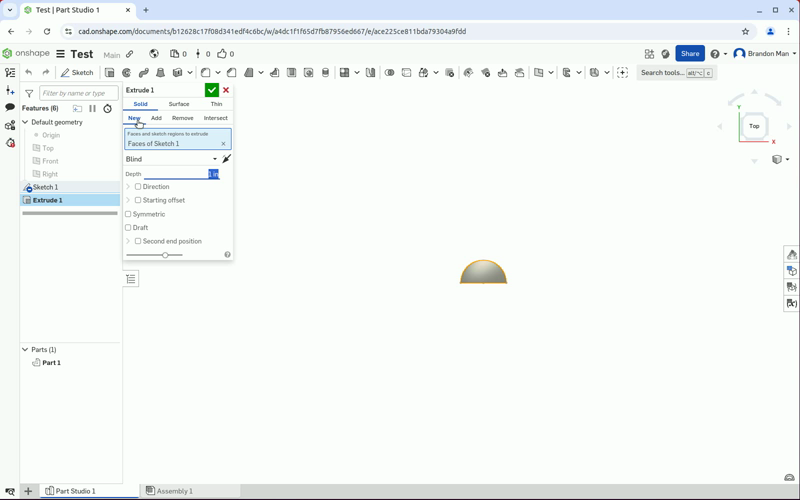
text(23.108)
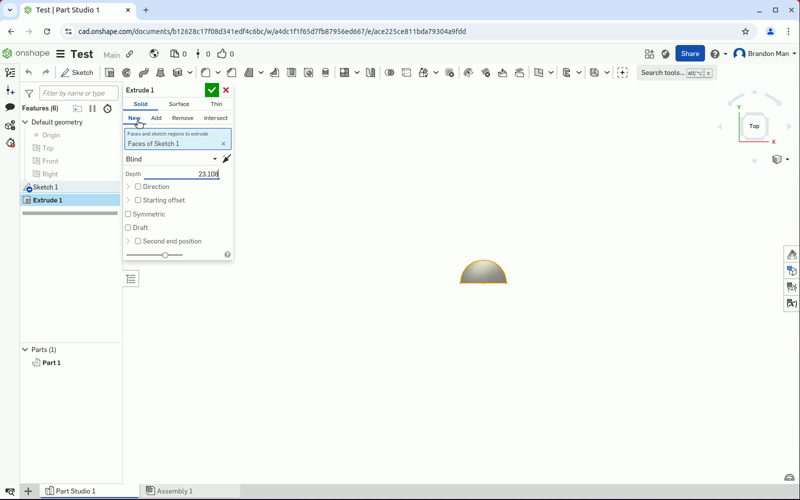
key(enter)
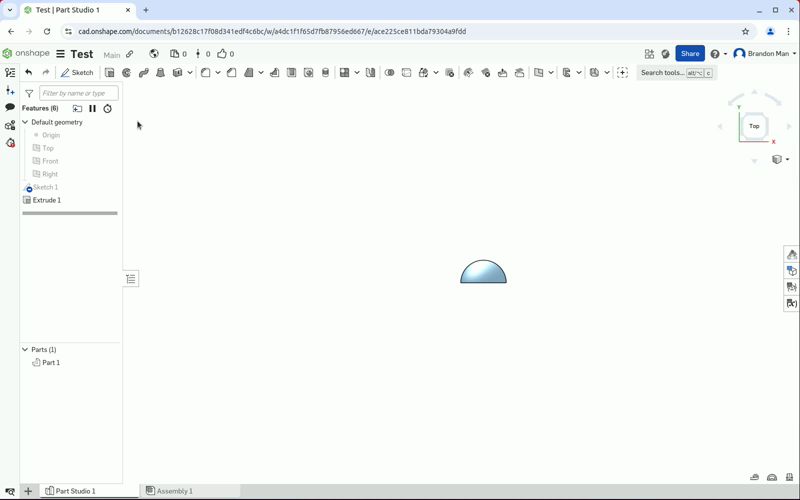
key(shift+h)
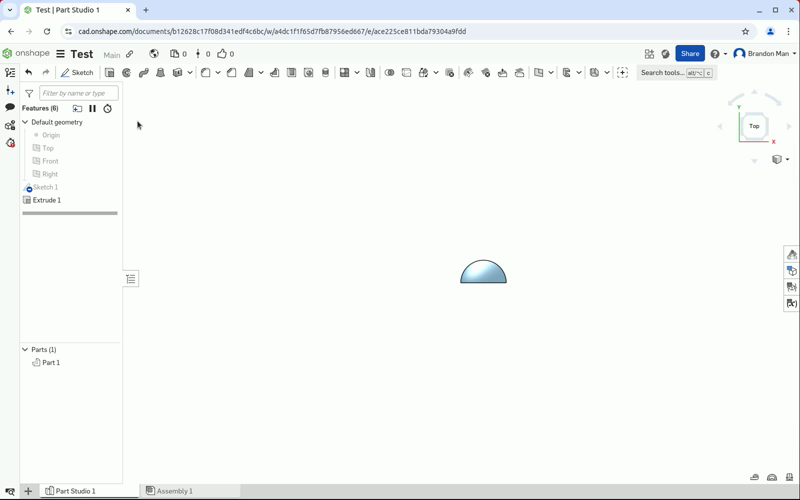
key(shift+h)
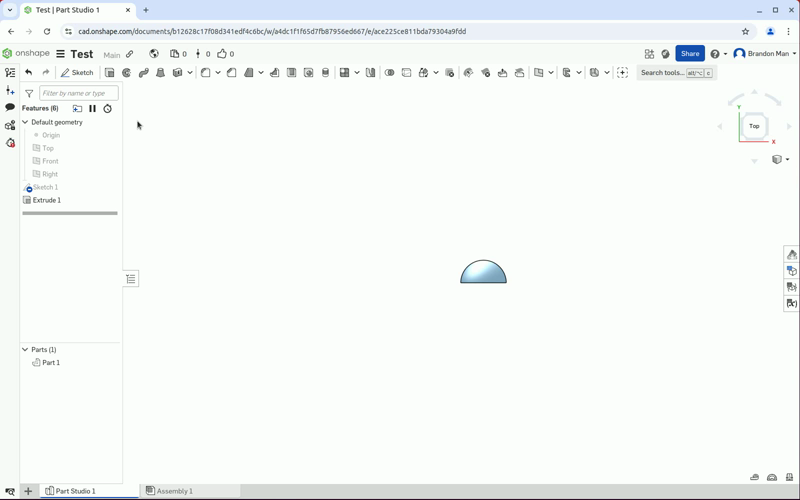
mouse_move(73, 189)
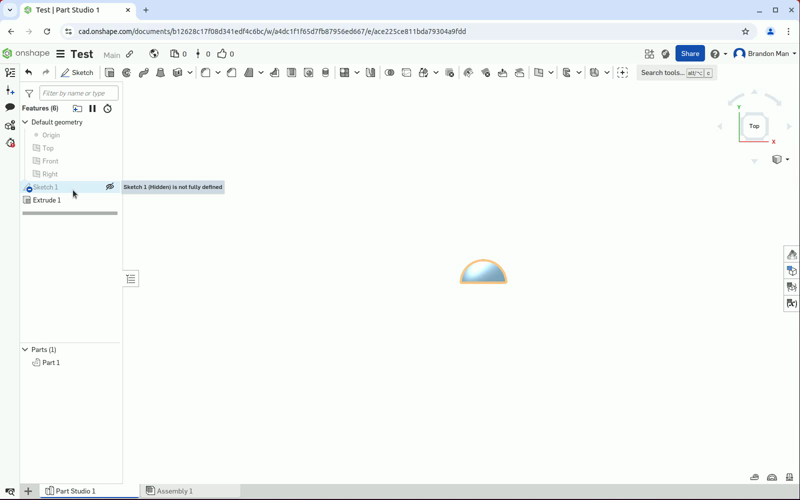
click(73, 189)
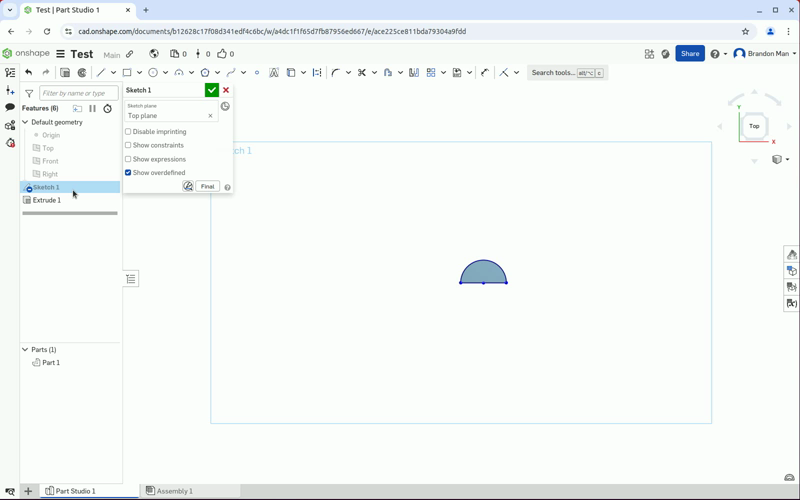
mouse_move(229, 92)
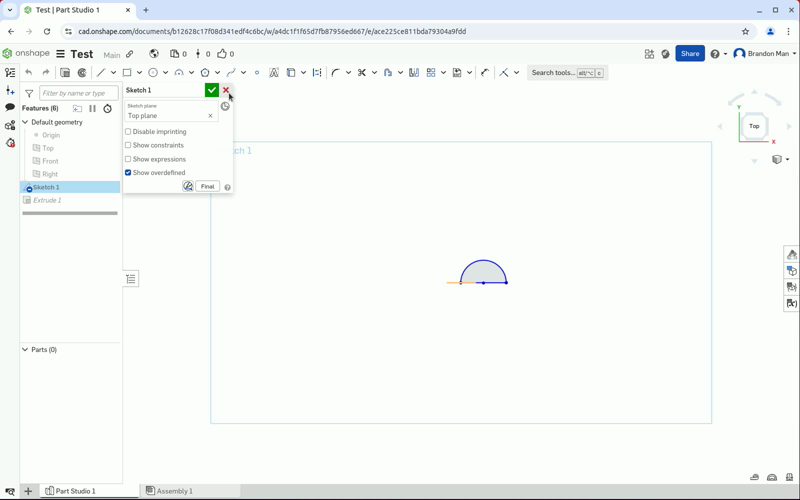
click(229, 92)
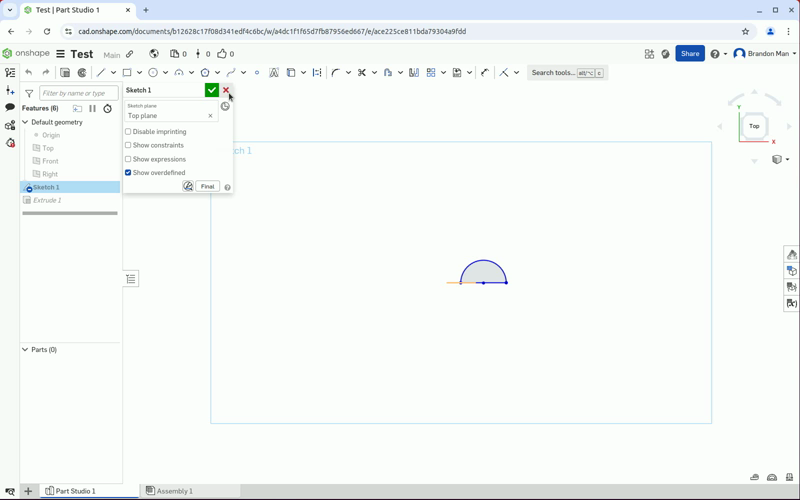
key(shift+s)
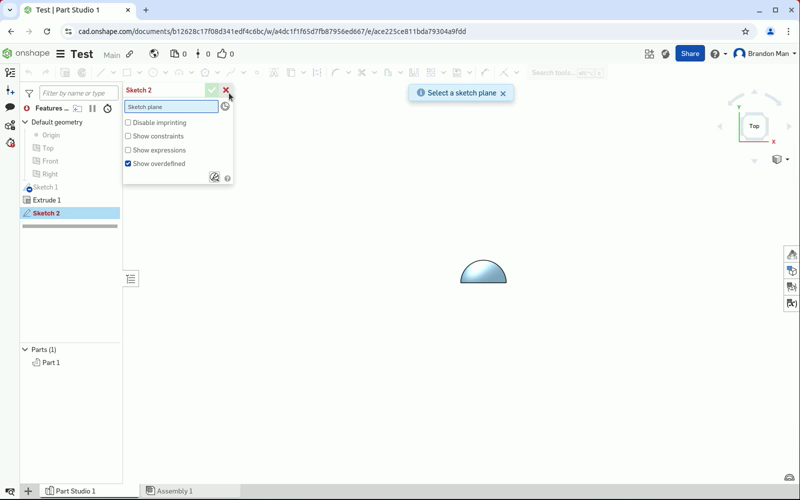
mouse_move(73, 150)
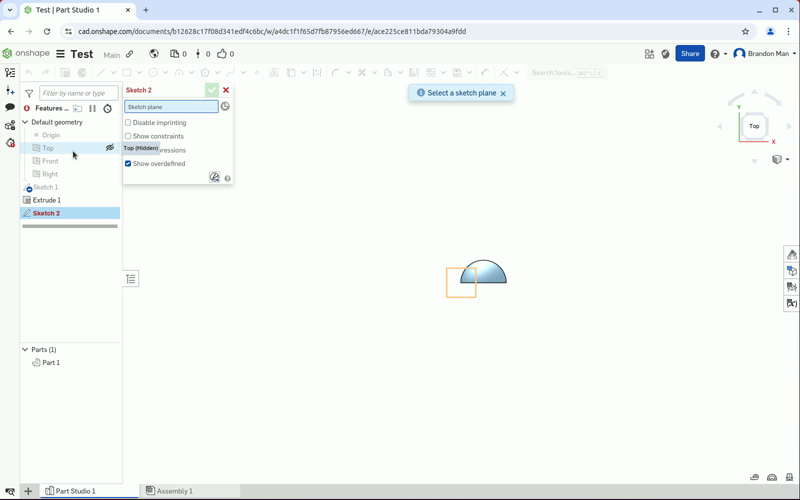
click(73, 150)
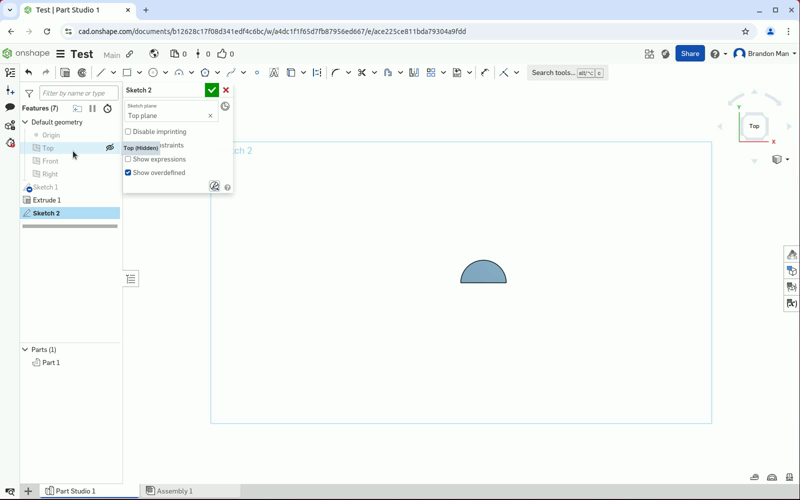
mouse_move(73, 352)
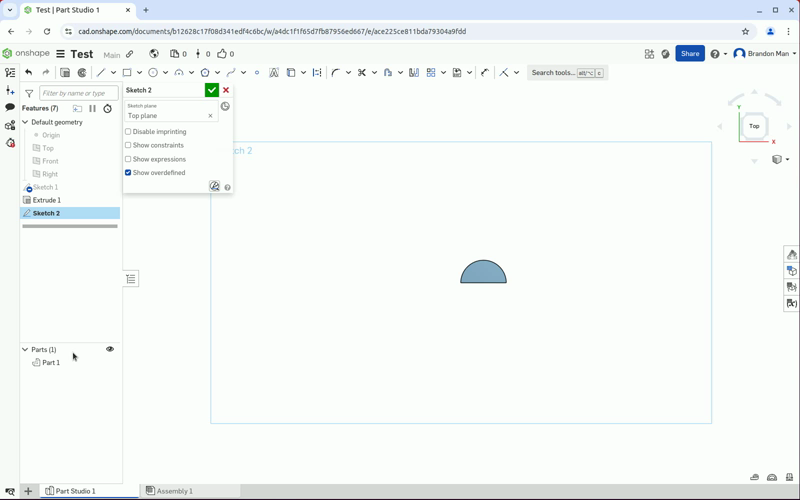
key(y)
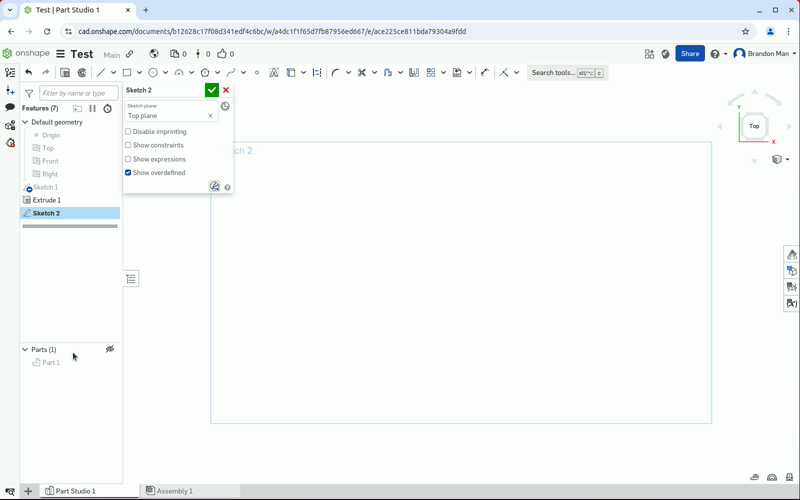
key(l)
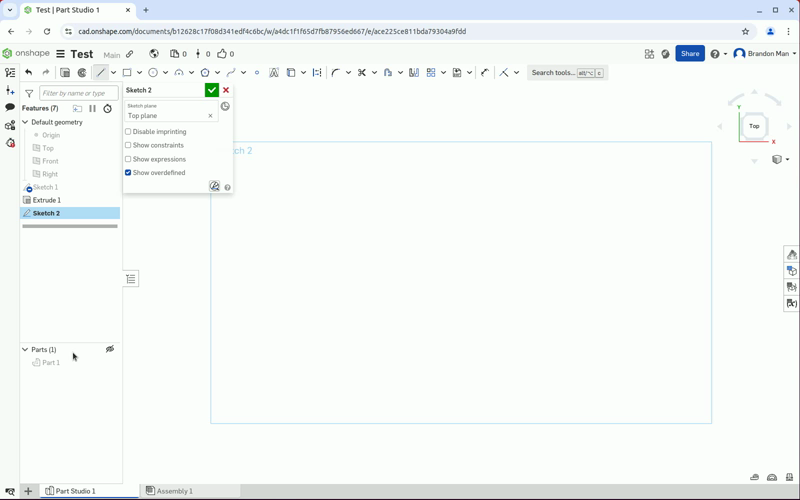
key_down(shift)
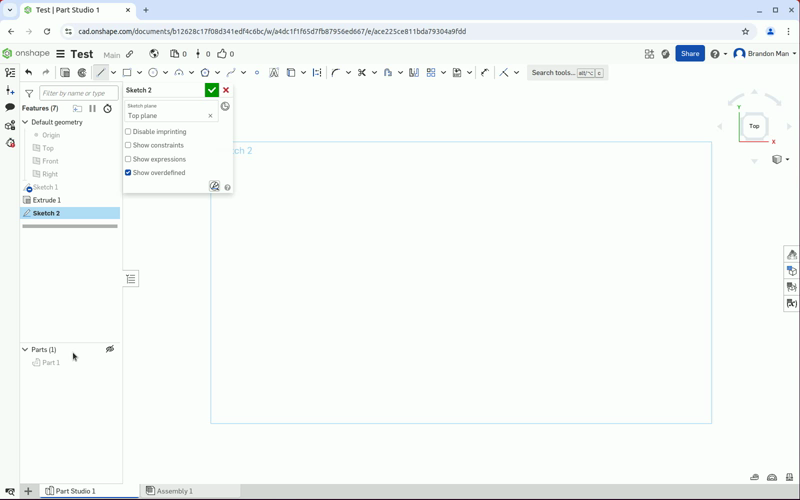
mouse_move(460, 305)
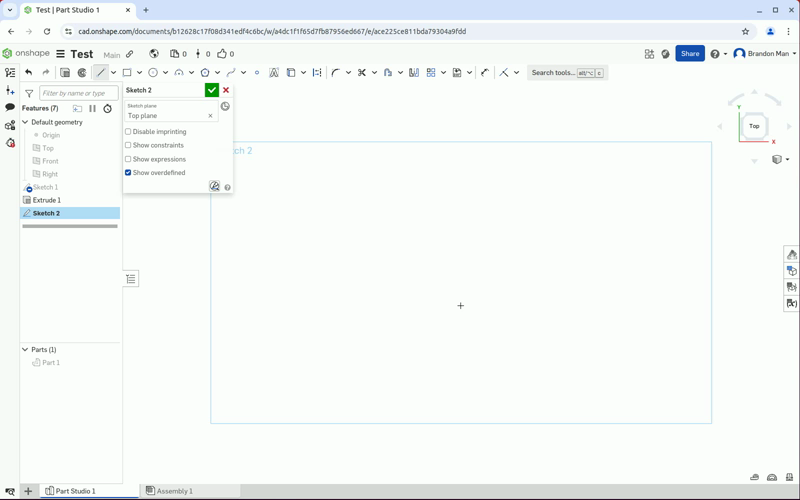
click(460, 305)
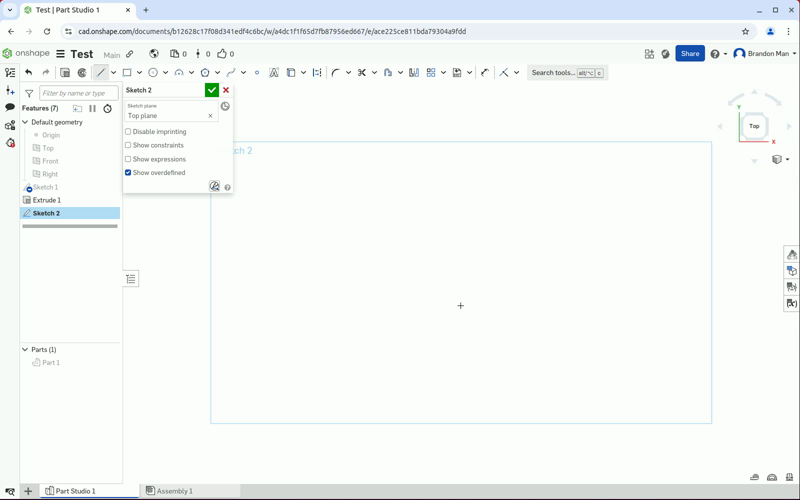
key_up(shift)
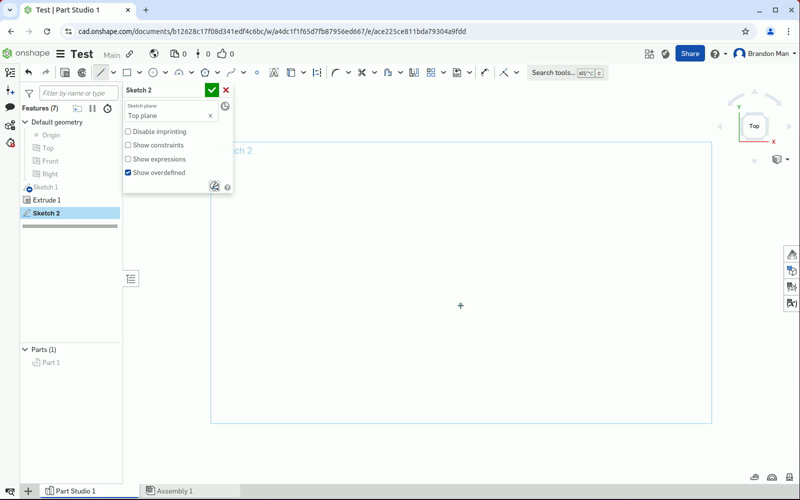
key_down(shift)
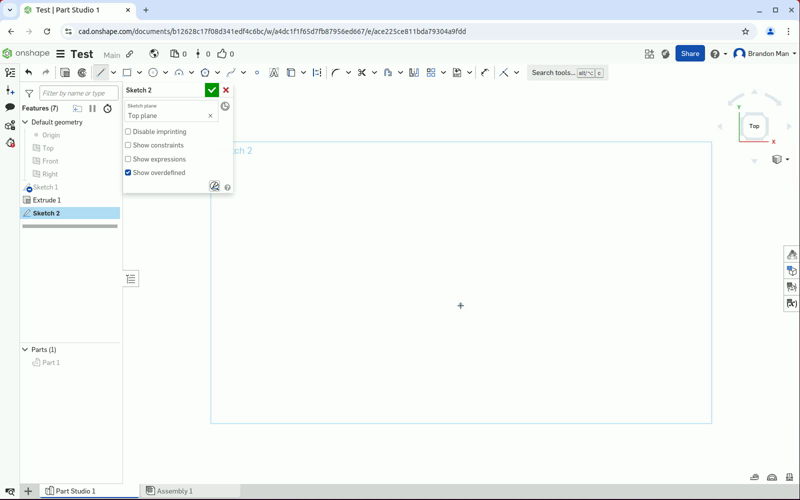
mouse_move(490, 305)
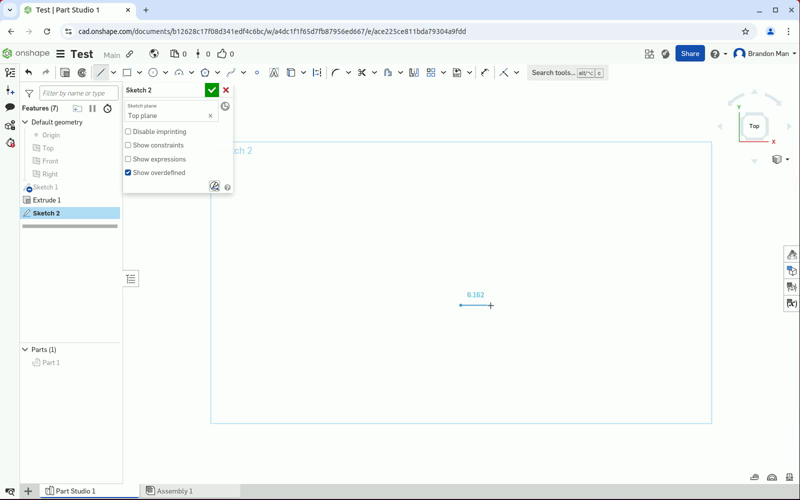
mouse_move(506, 305)
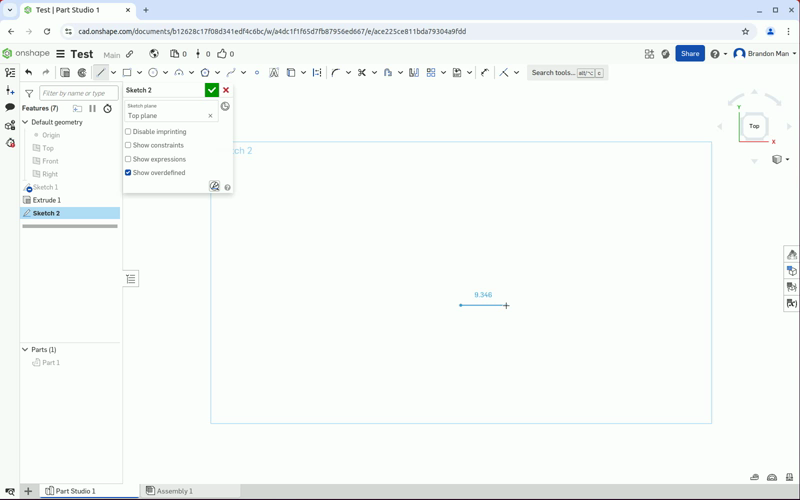
click(506, 305)
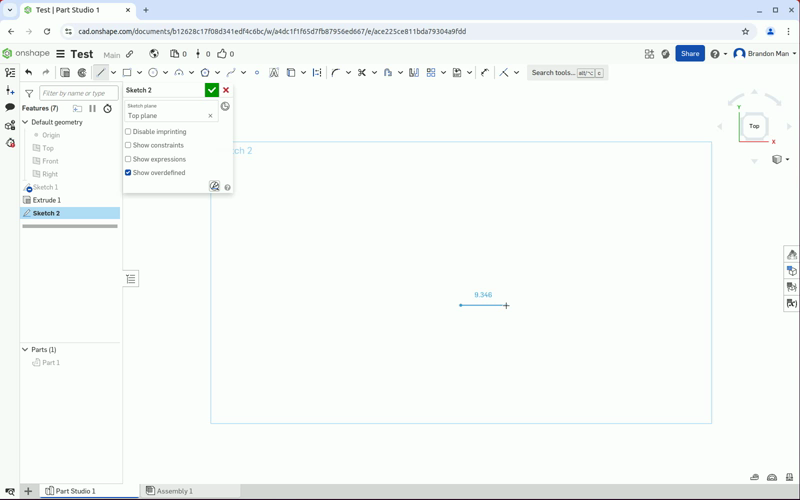
key_up(shift)
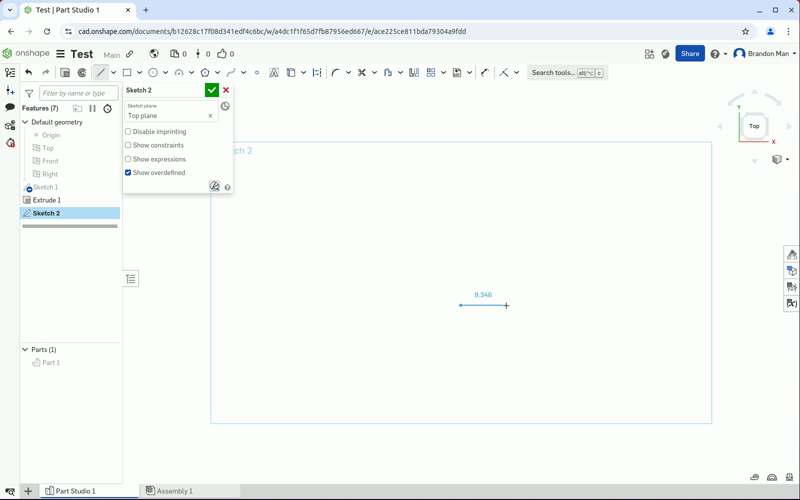
key_down(shift)
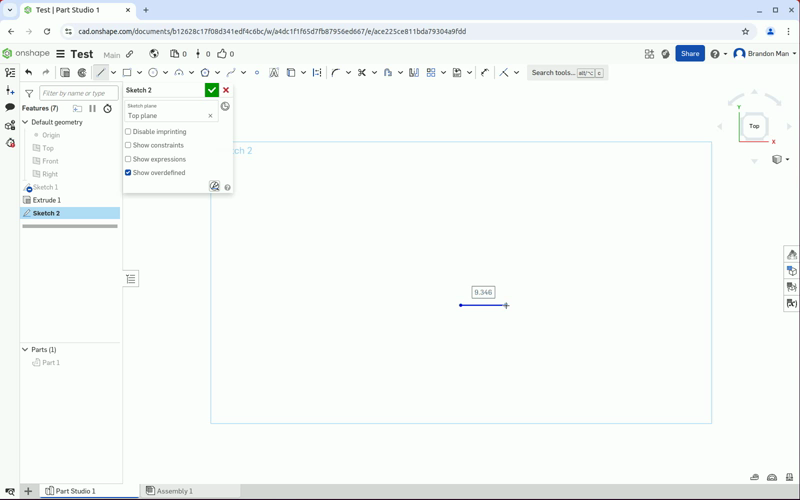
mouse_move(536, 305)
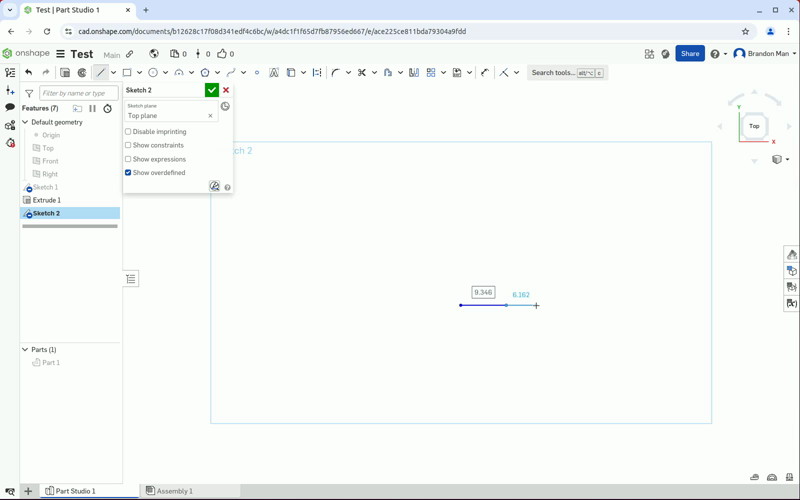
mouse_move(506, 282)
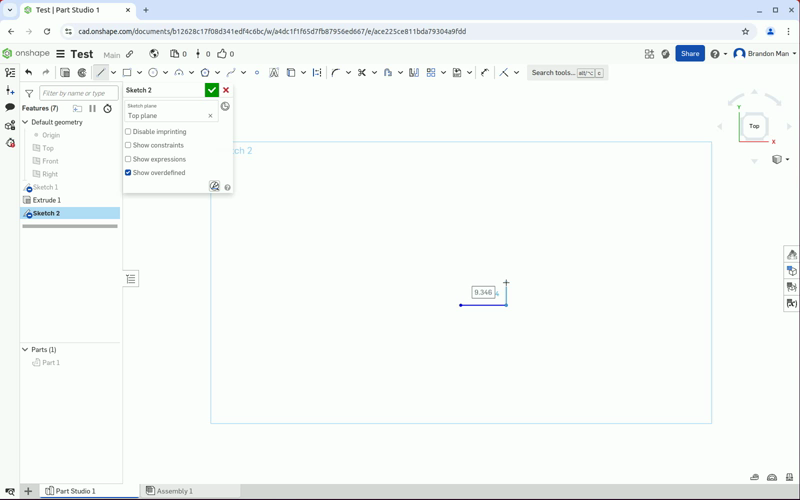
click(506, 282)
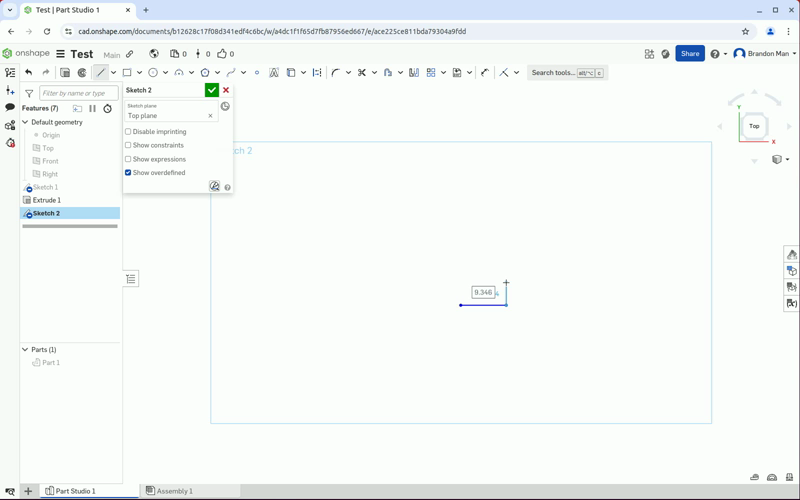
key_up(shift)
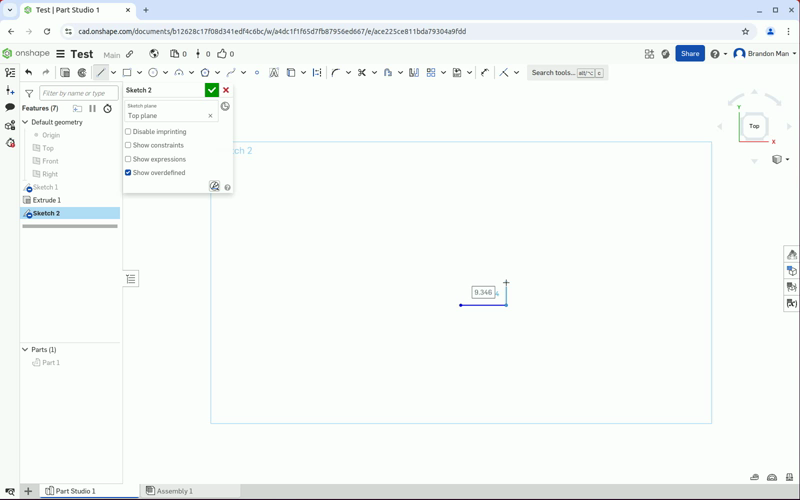
key_down(shift)
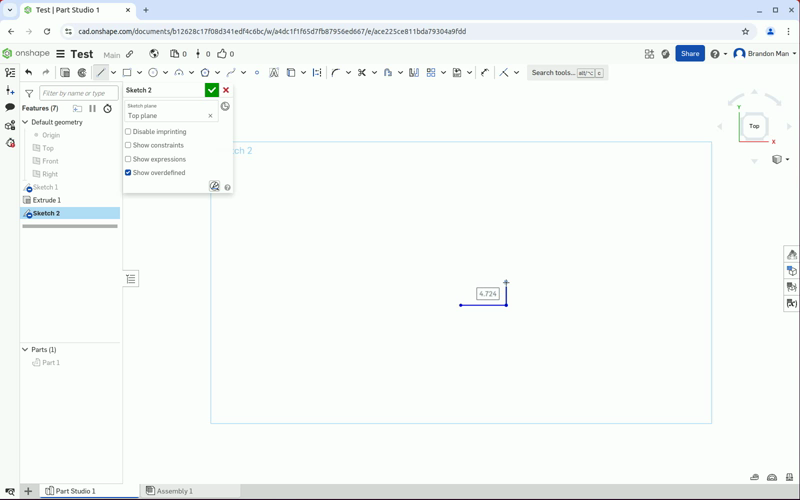
mouse_move(536, 282)
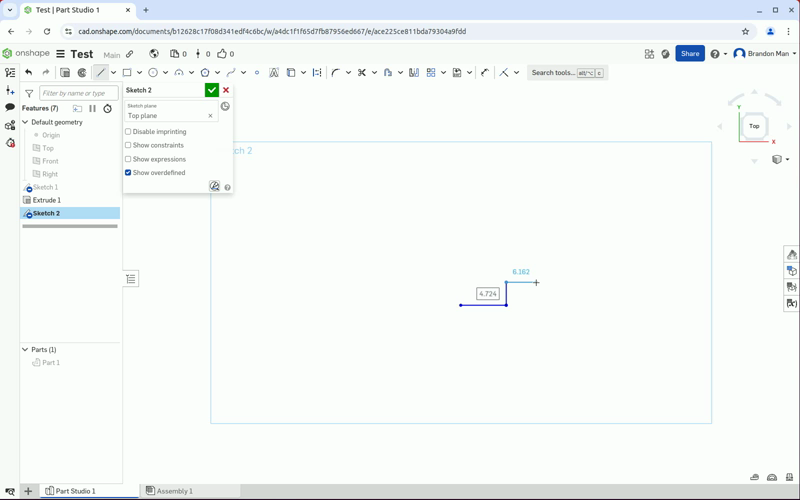
mouse_move(460, 282)
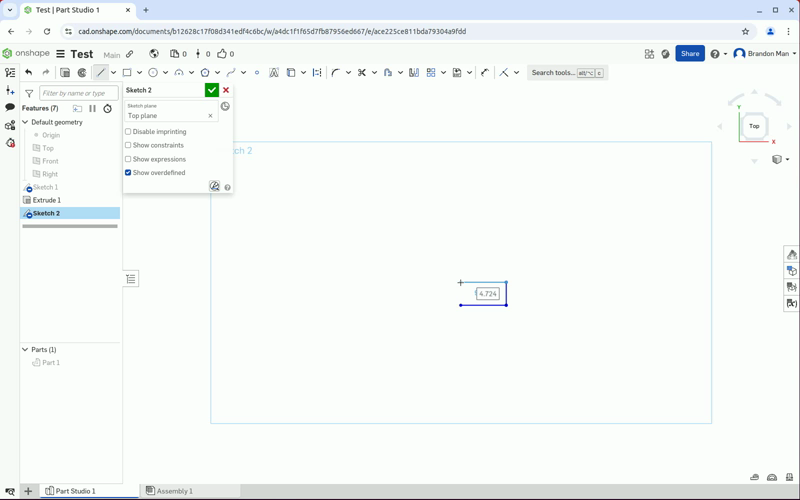
click(460, 282)
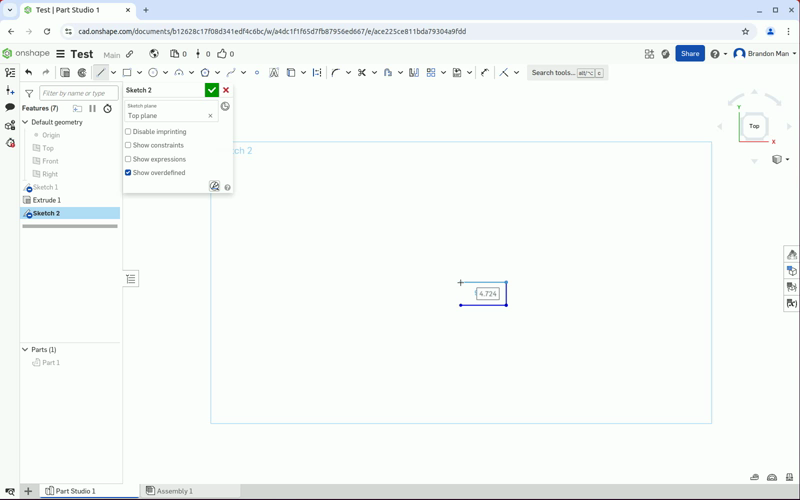
key_up(shift)
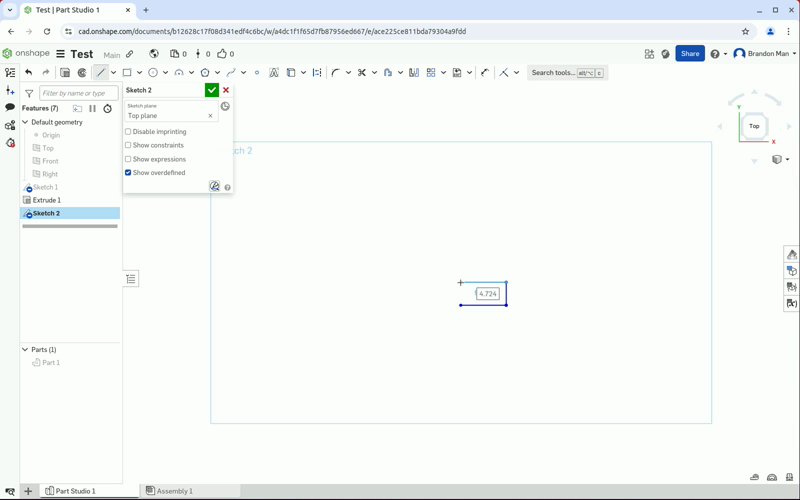
mouse_move(490, 282)
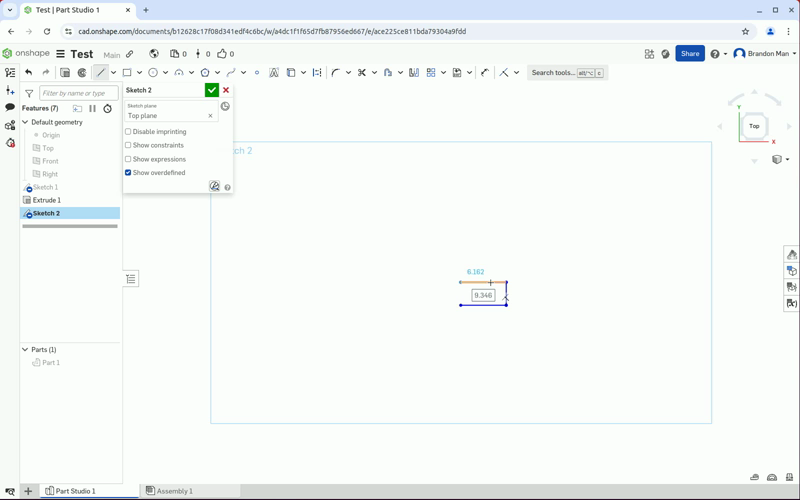
key_down(shift)
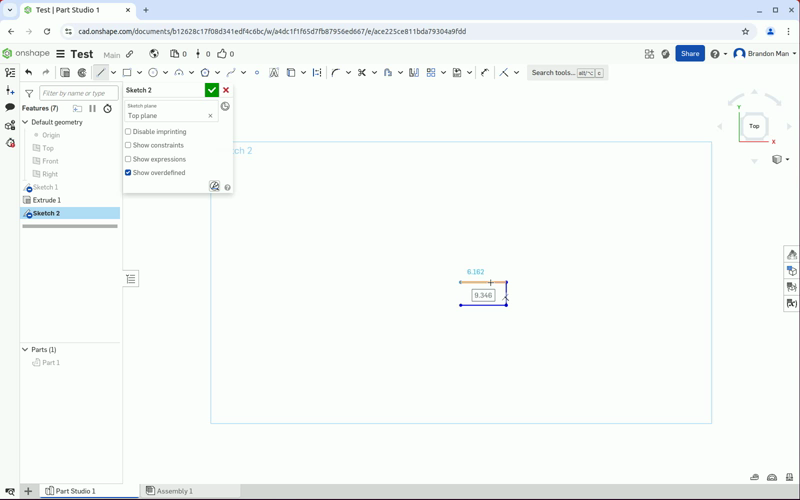
mouse_move(460, 305)
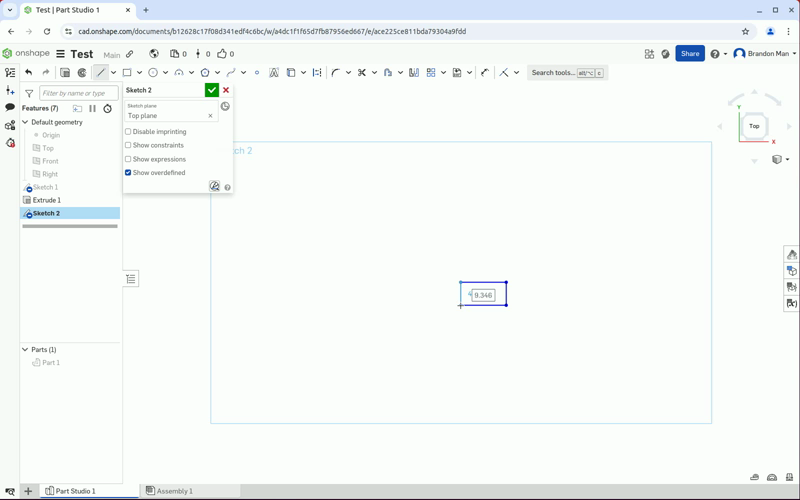
key_up(shift)
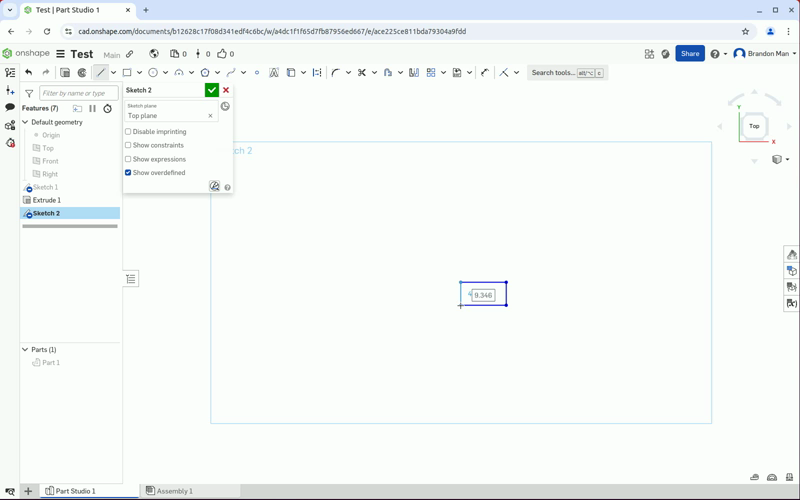
click(460, 305)
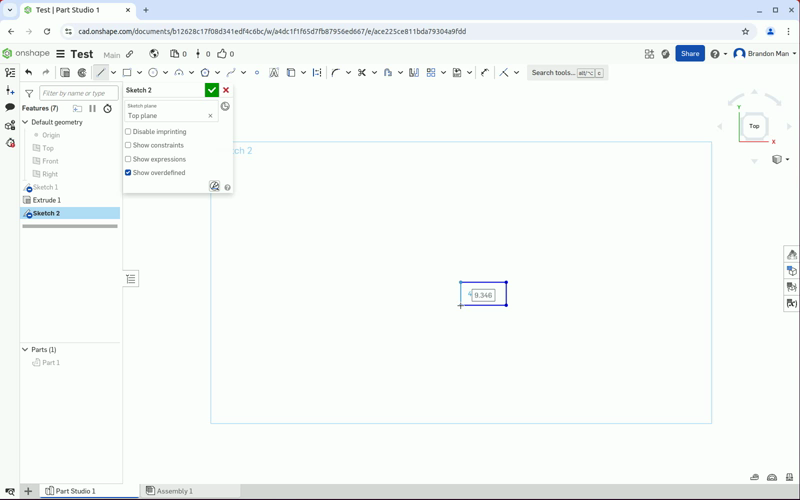
key(esc)
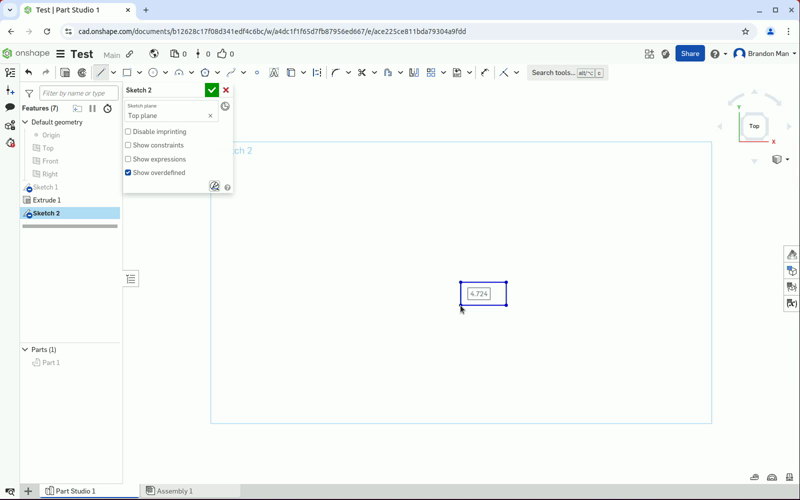
mouse_move(466, 301)
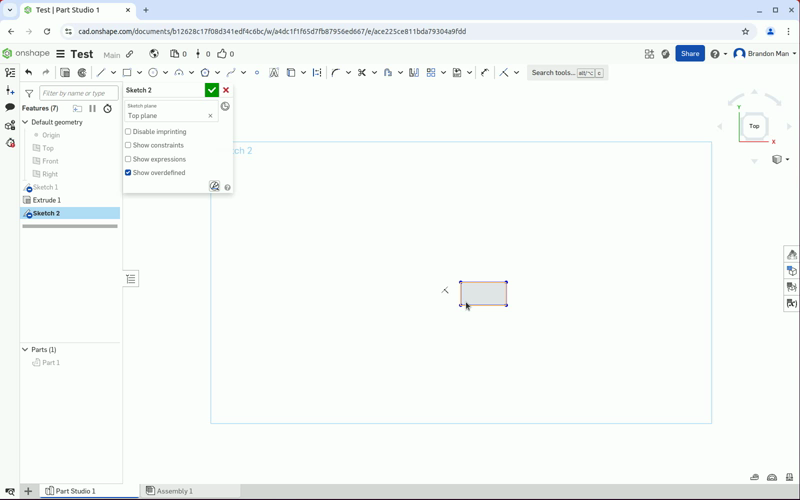
scroll(6)
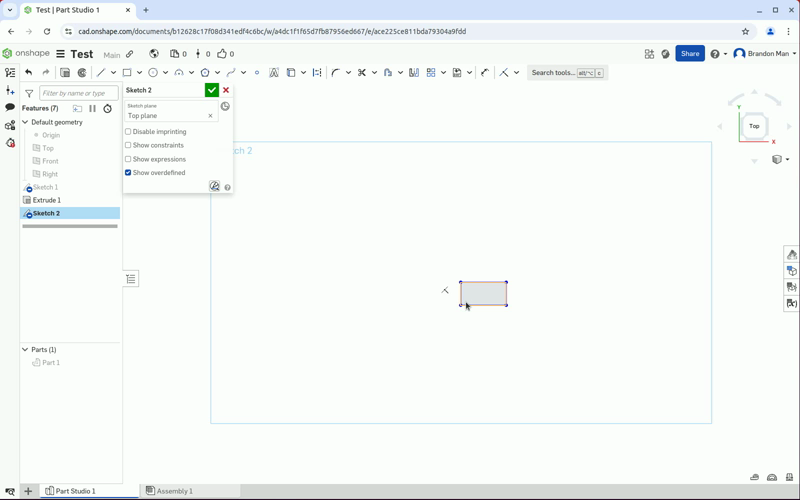
scroll(6)
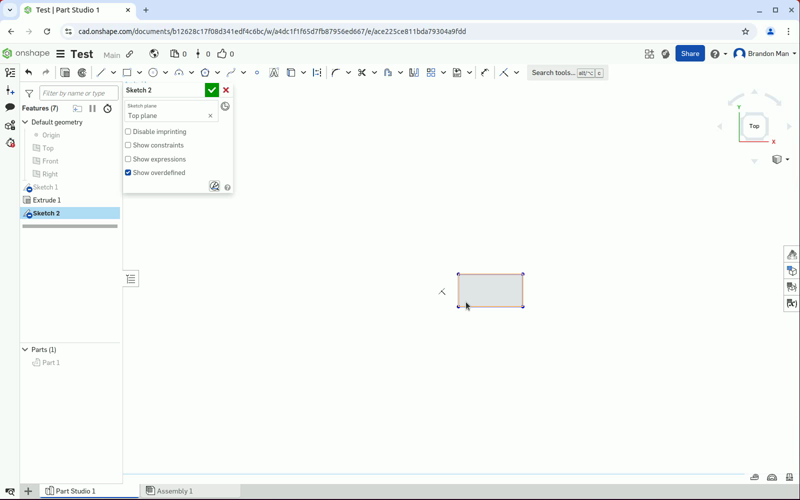
scroll(6)
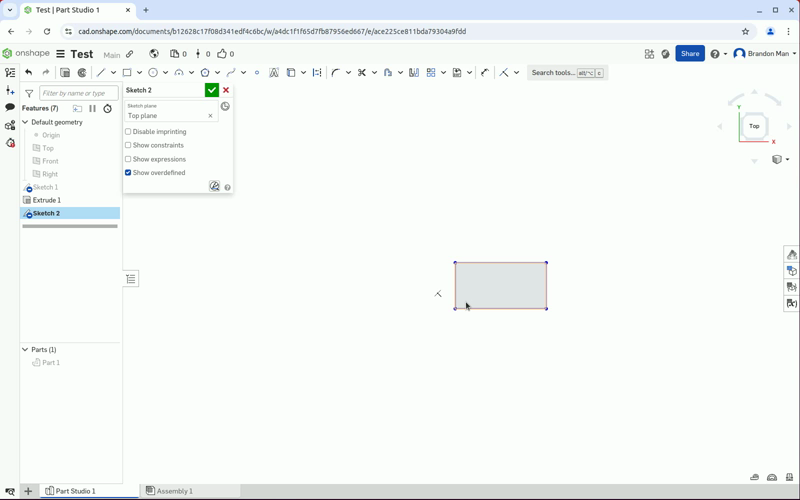
scroll(6)
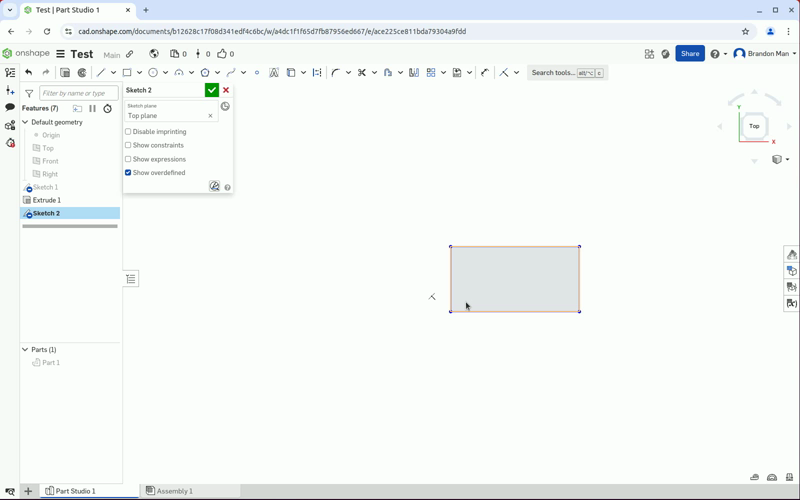
scroll(6)
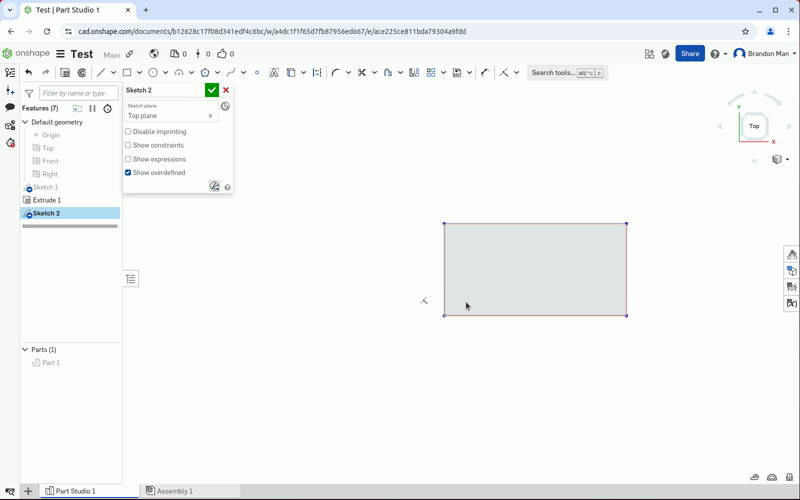
scroll(6)
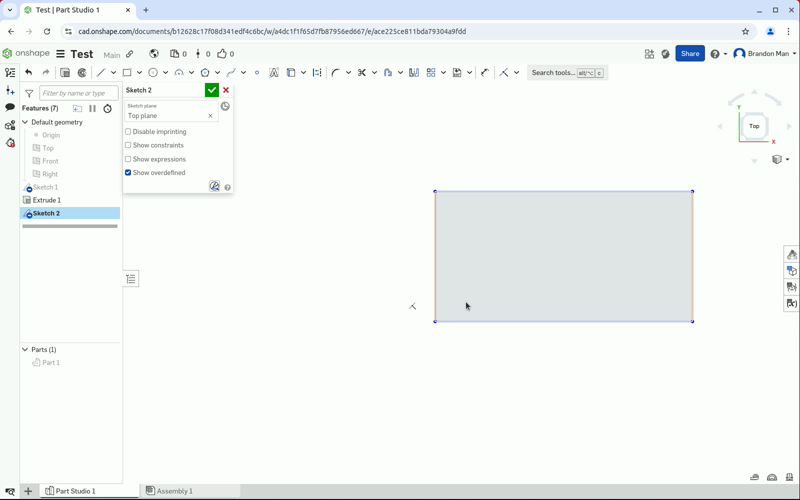
scroll(6)
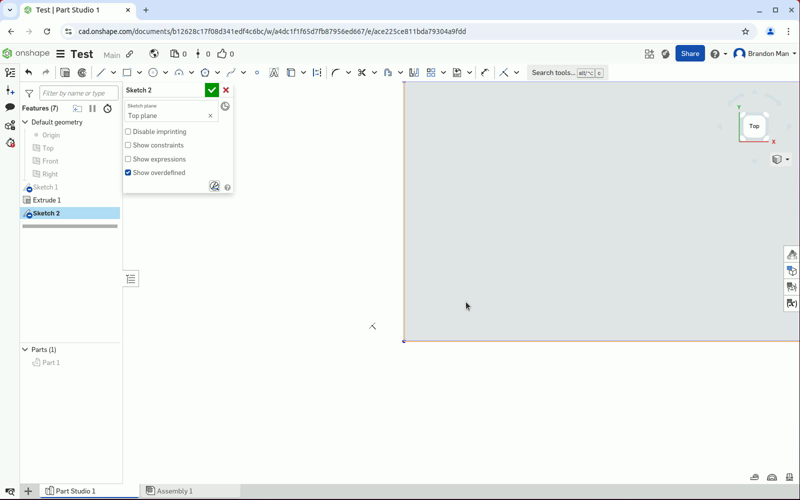
click(466, 301)
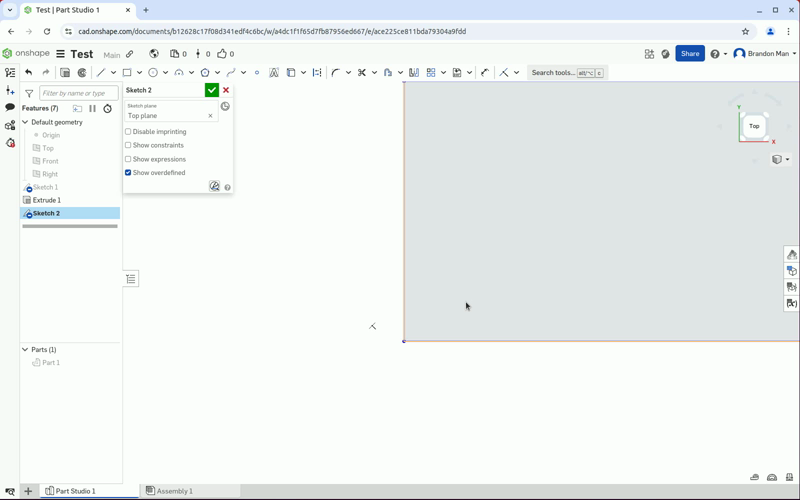
scroll(-6)
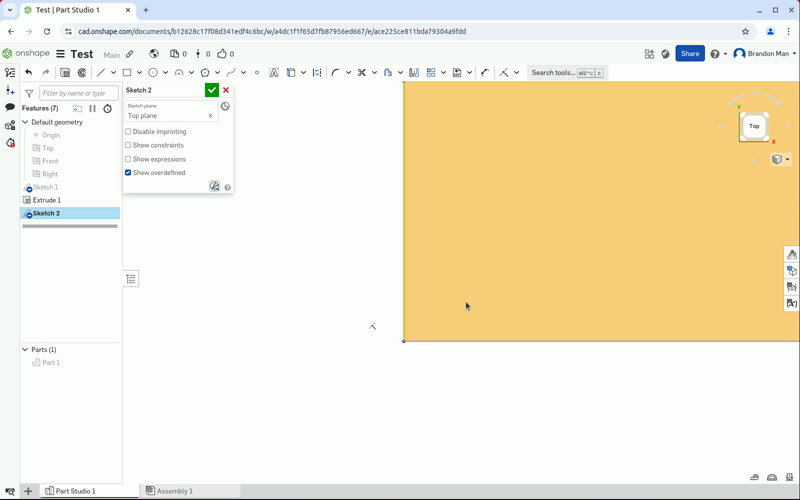
scroll(-6)
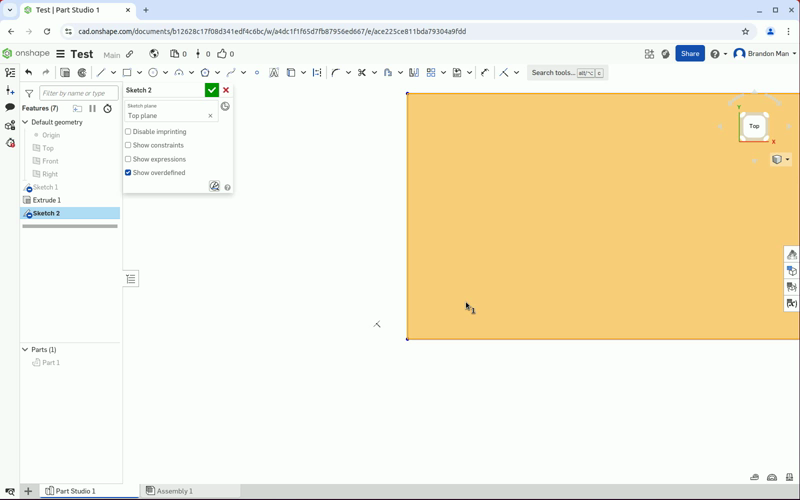
scroll(-6)
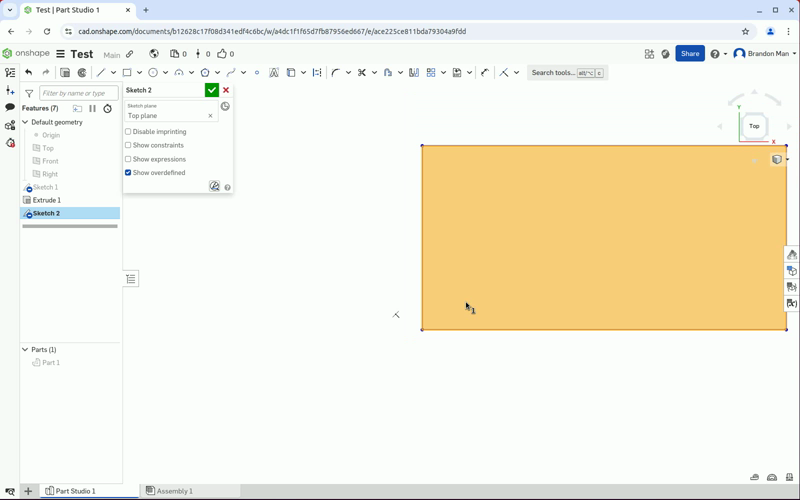
scroll(-6)
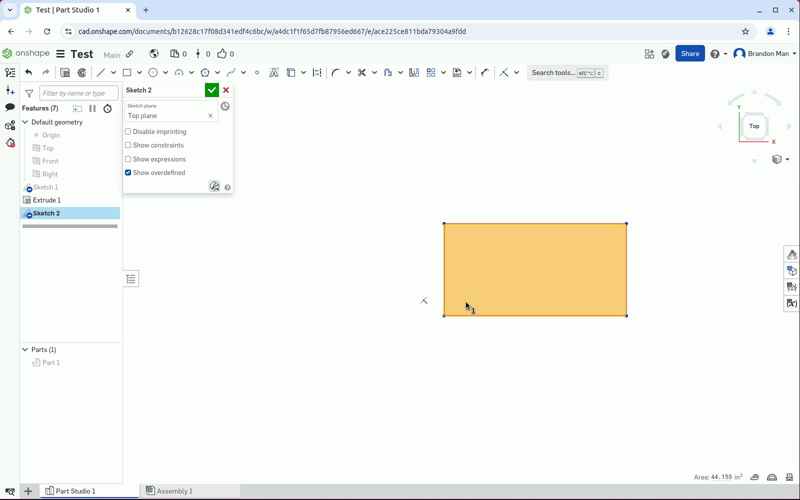
scroll(-6)
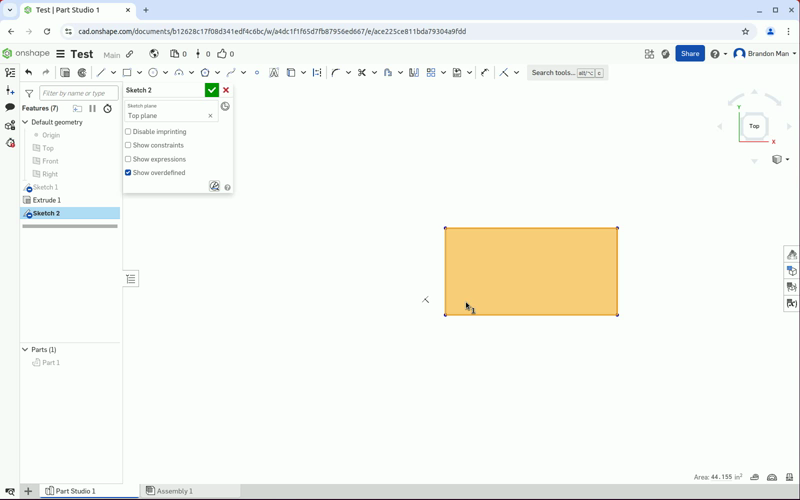
scroll(-6)
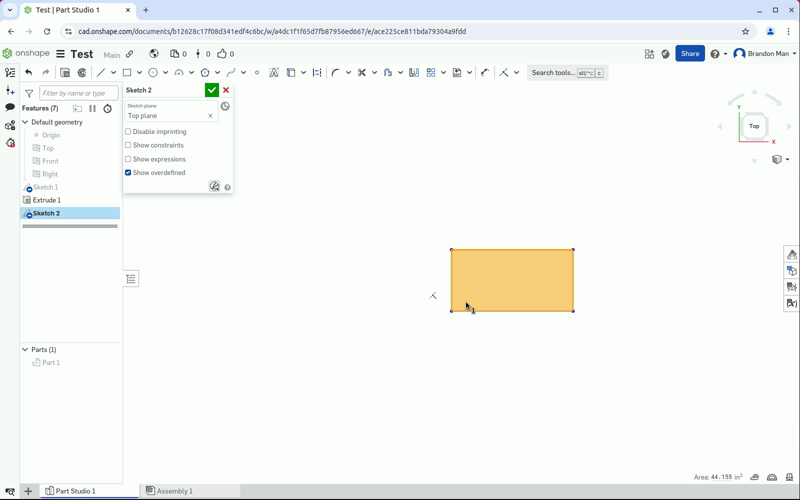
scroll(-6)
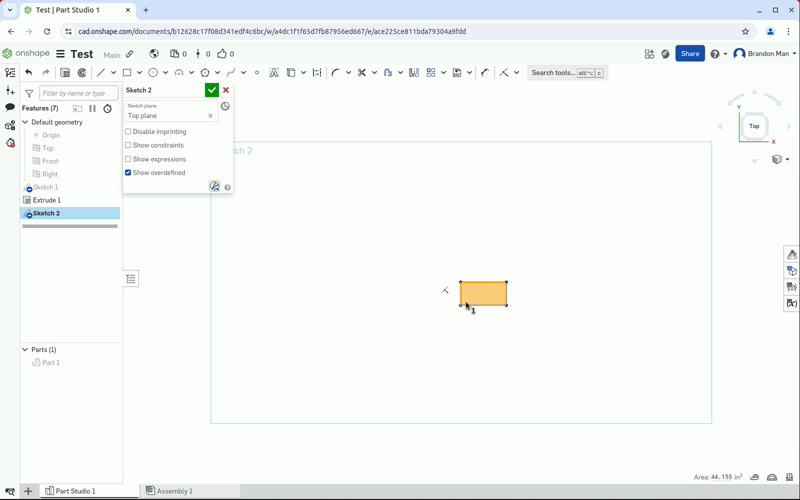
mouse_move(73, 352)
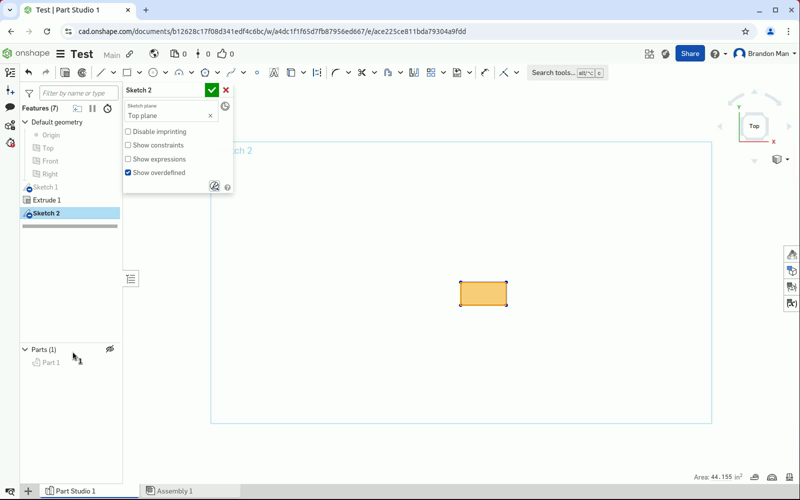
key(shift+y)
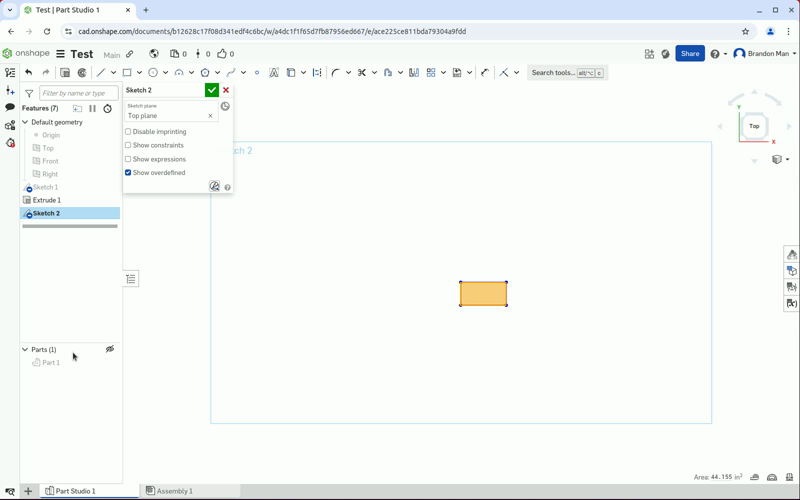
key(shift+e)
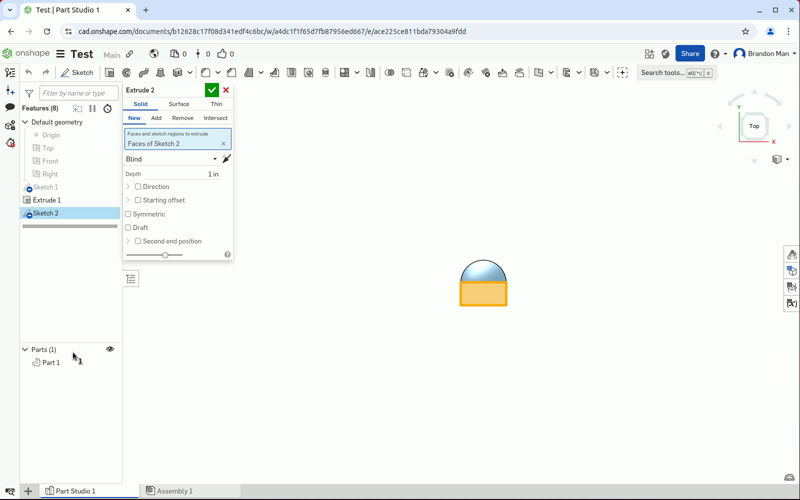
mouse_move(143, 106)
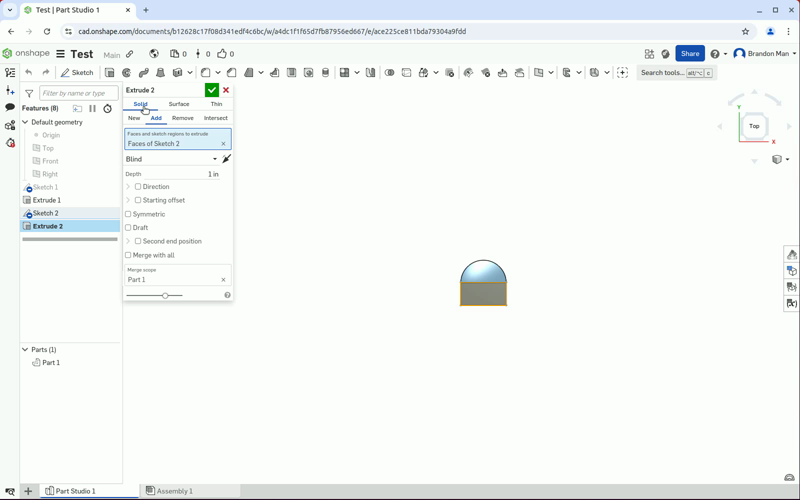
click(143, 106)
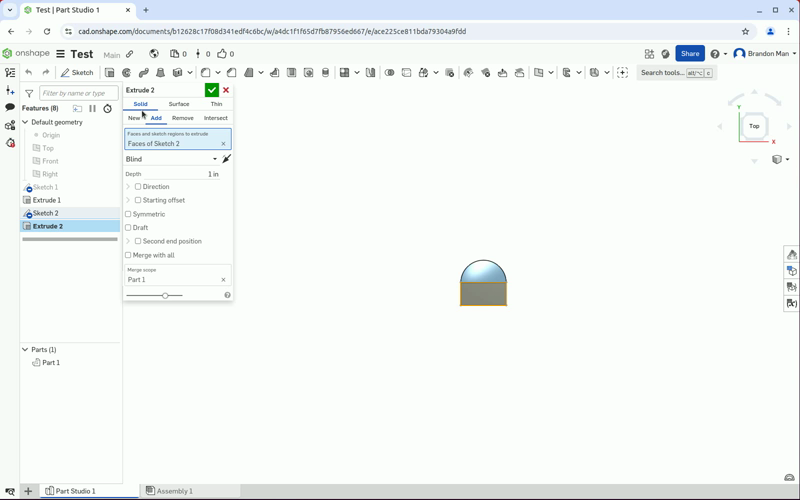
mouse_move(137, 120)
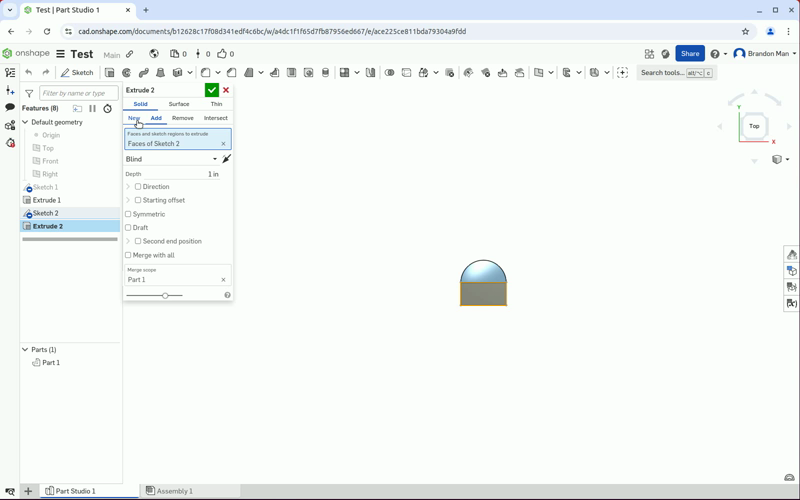
click(137, 120)
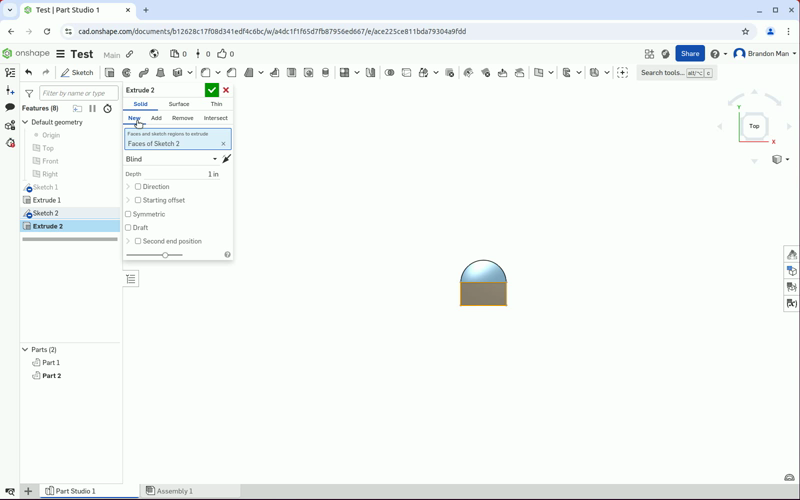
key(tab, 4)
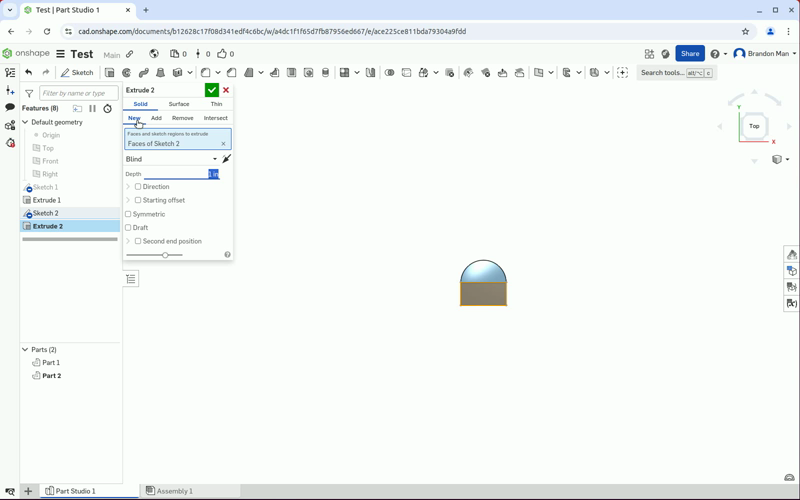
text(23.108)
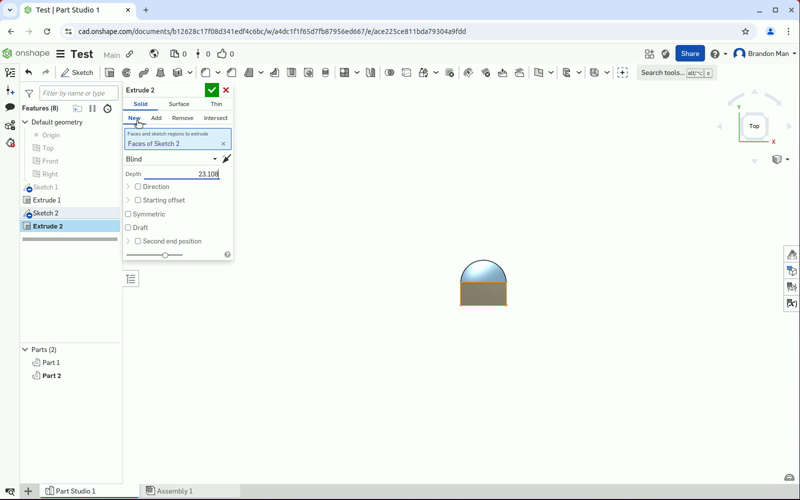
key(enter)
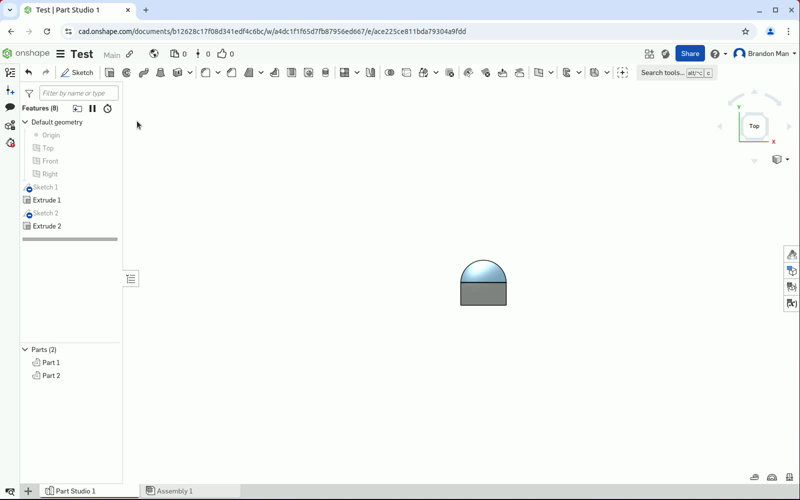
key(shift+h)
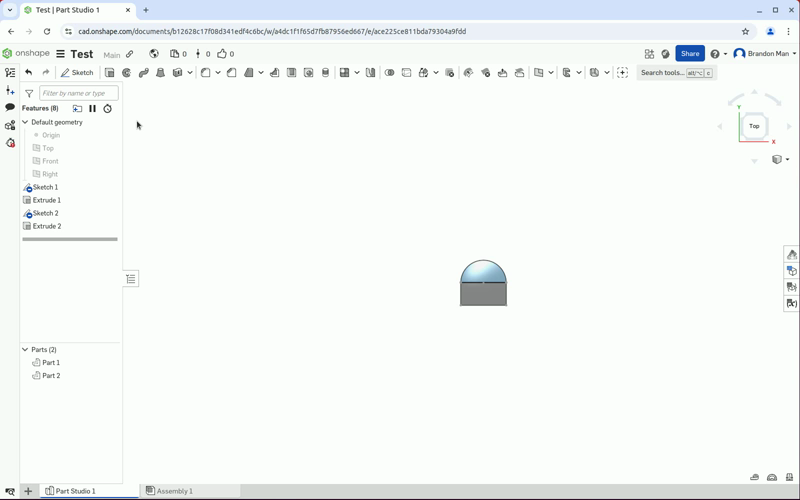
key(shift+h)
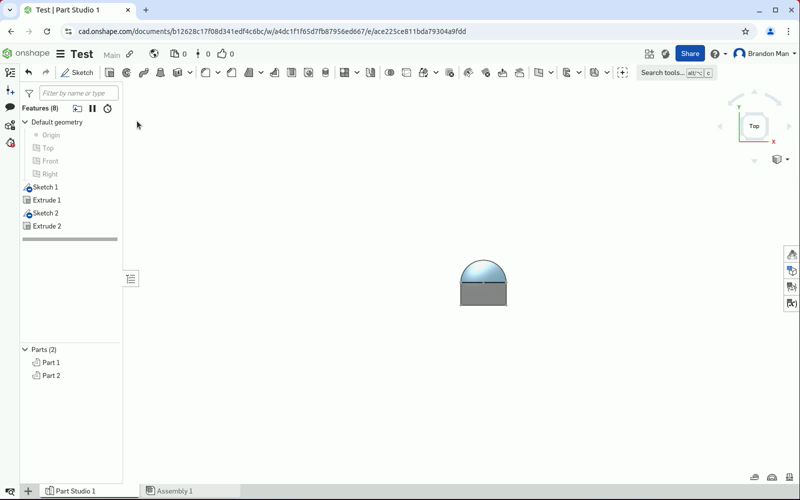
key(shift+7)
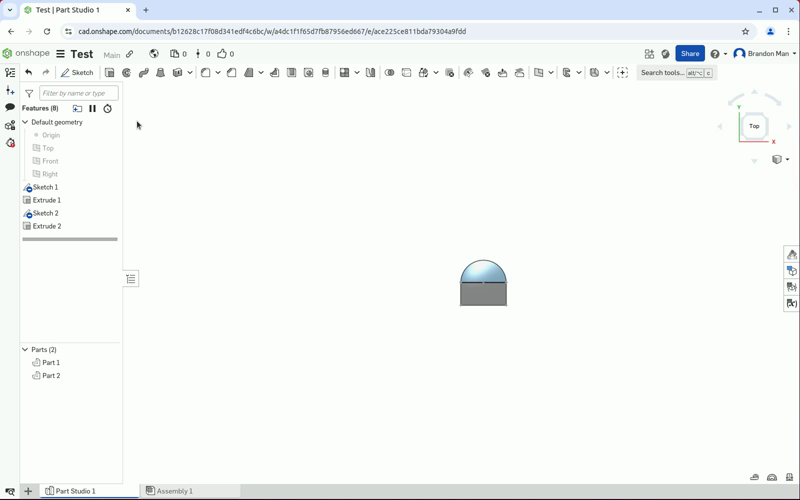
key(up, 3)
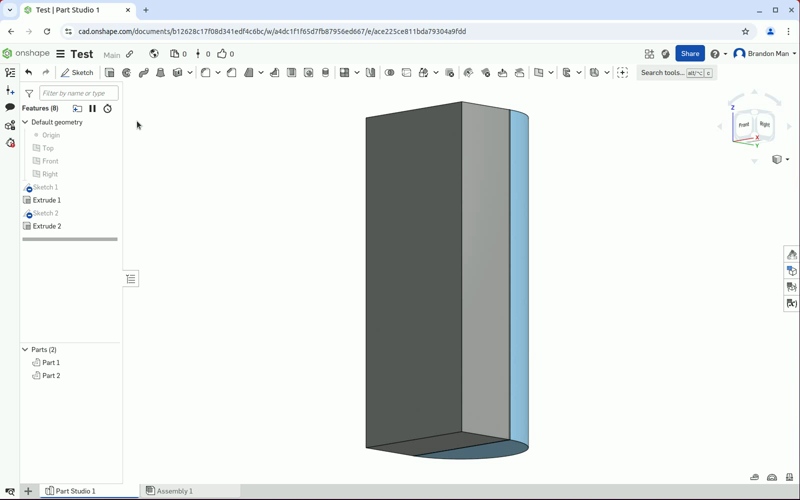
key(left, 3)
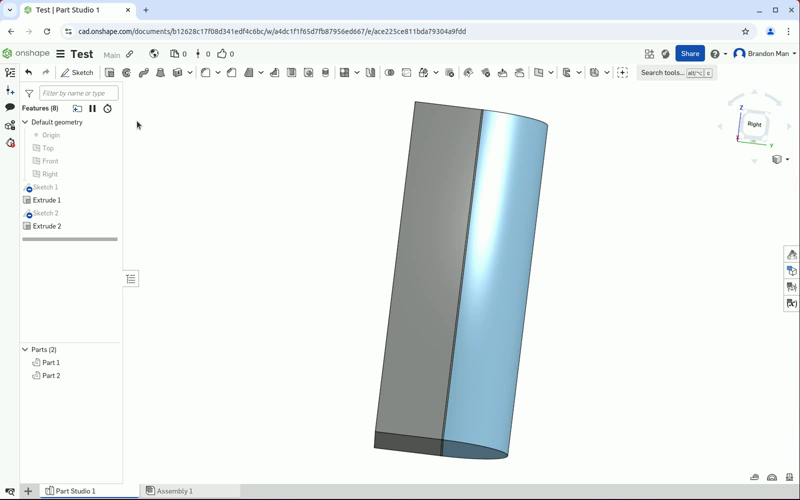
key(right, 3)
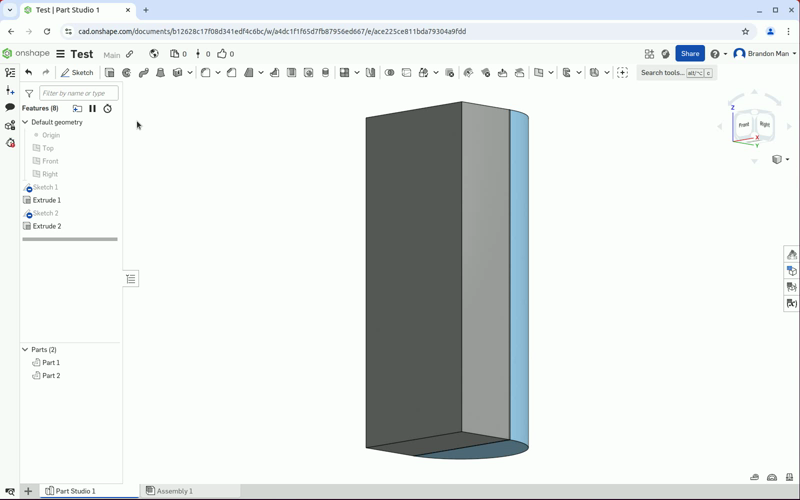
key(down, 3)
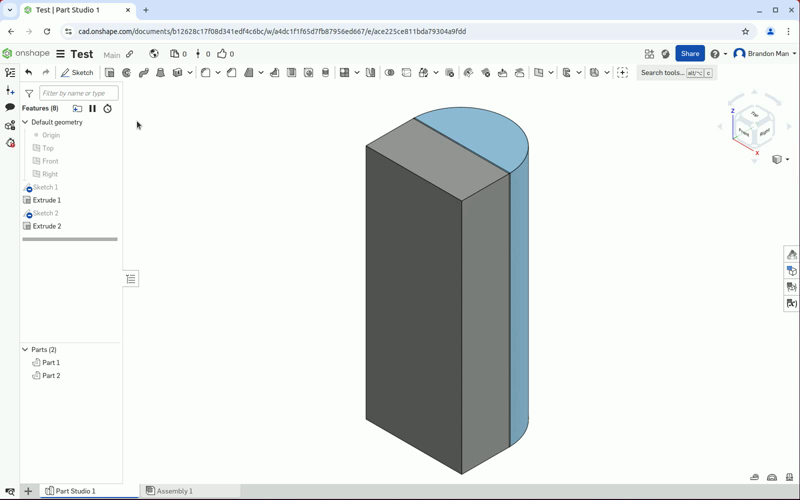
mouse_move(73, 189)
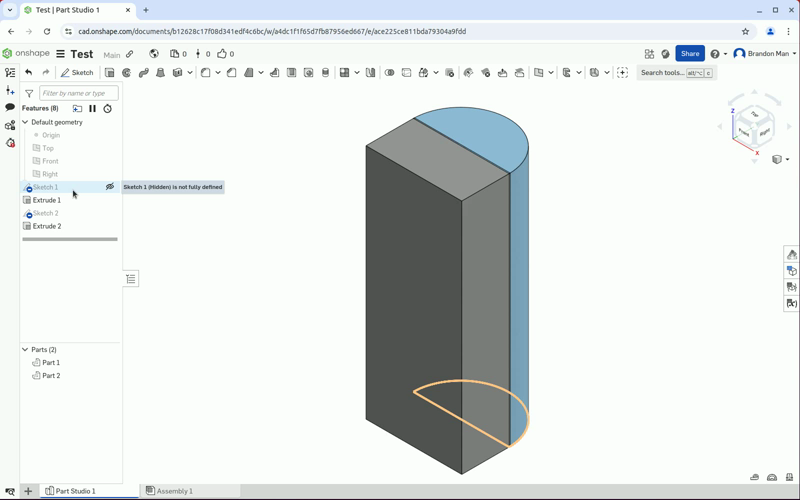
click(73, 189)